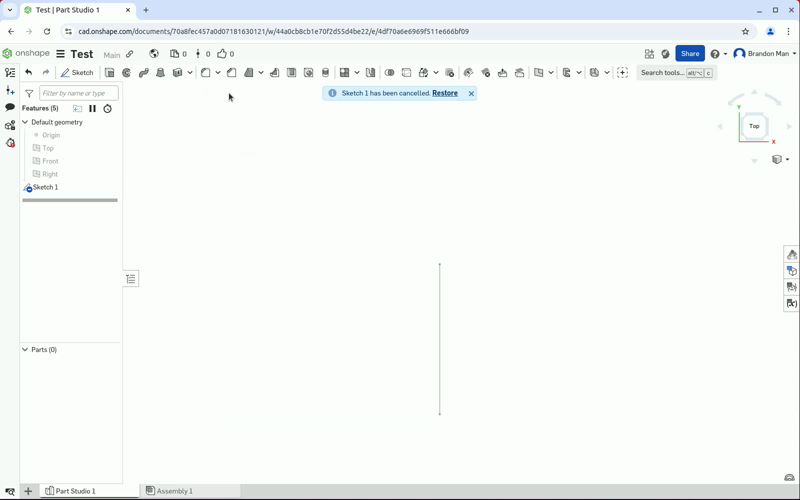
key(shift+h)
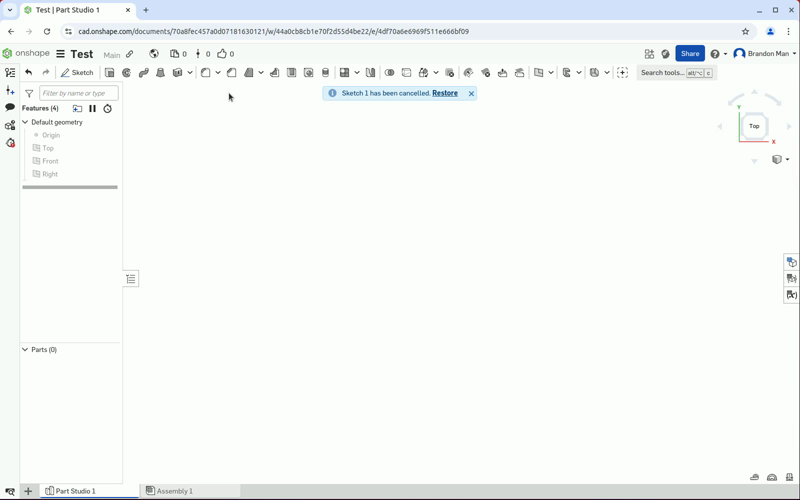
mouse_move(73, 352)
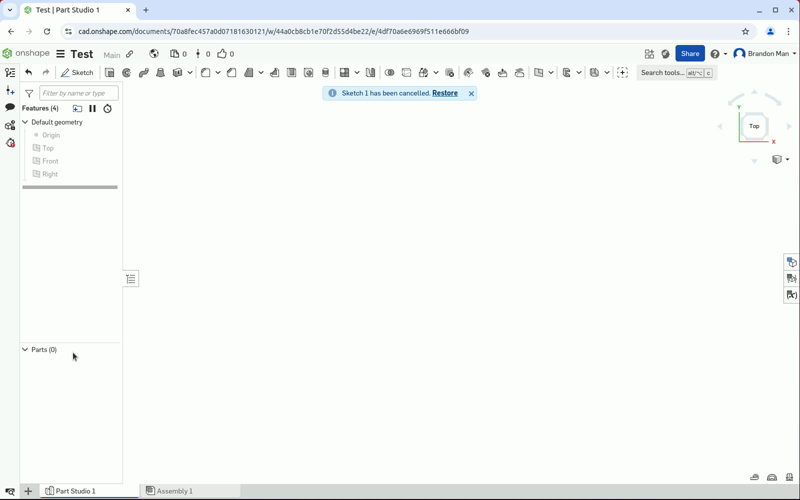
key(y)
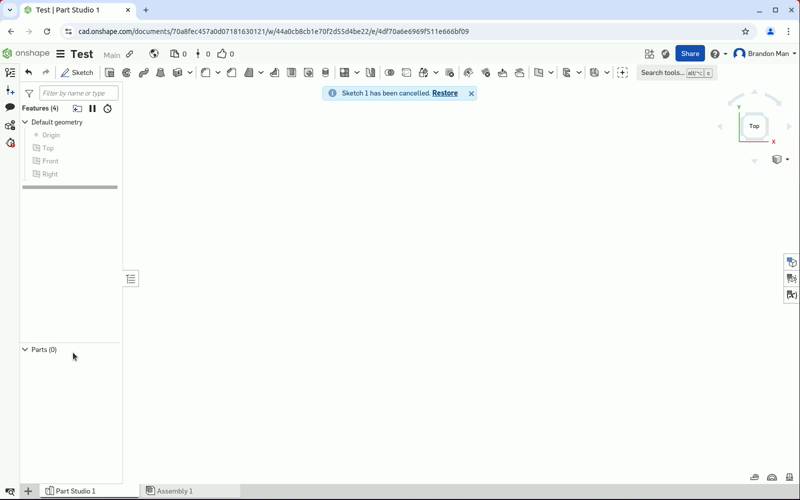
key(shift+p)
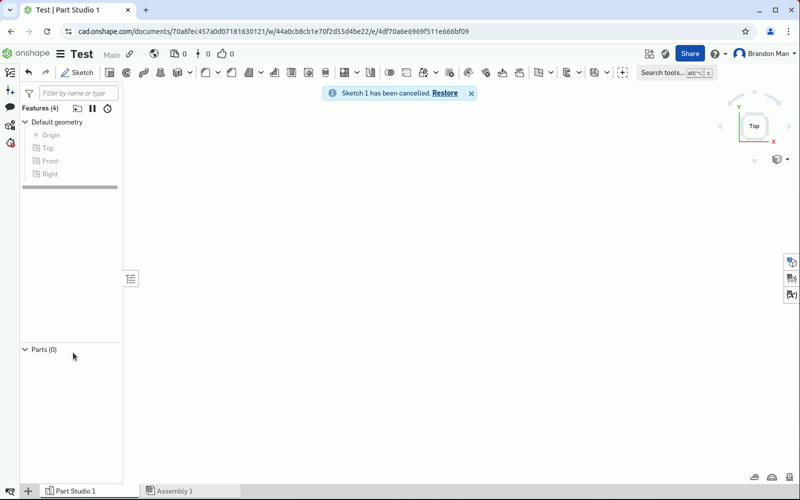
key(space)
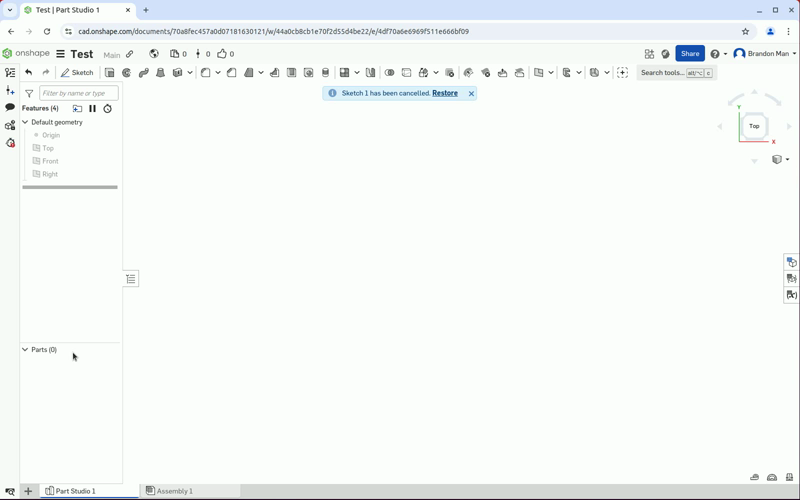
key_down(shift)
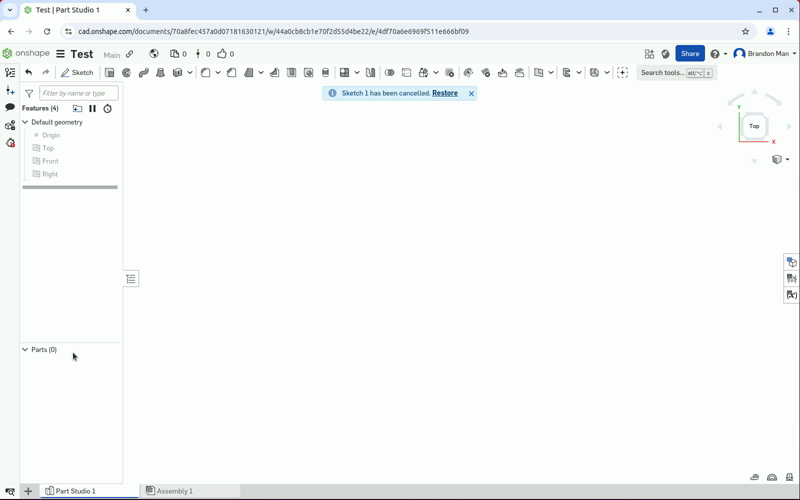
key(up)
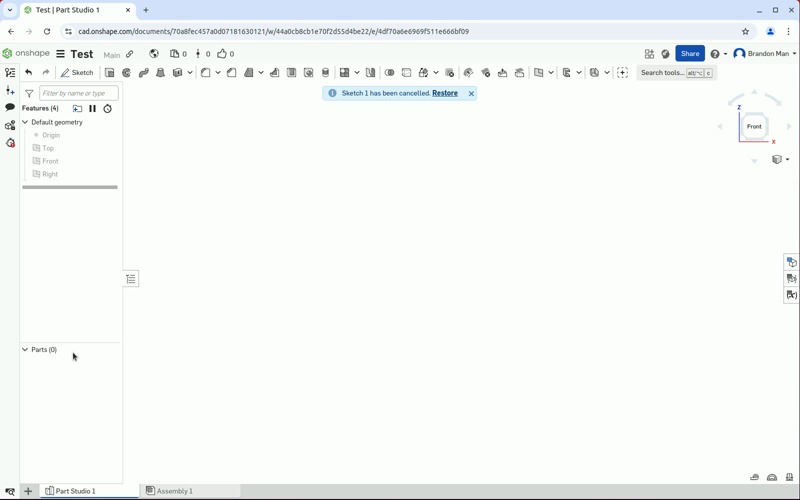
key_up(shift)
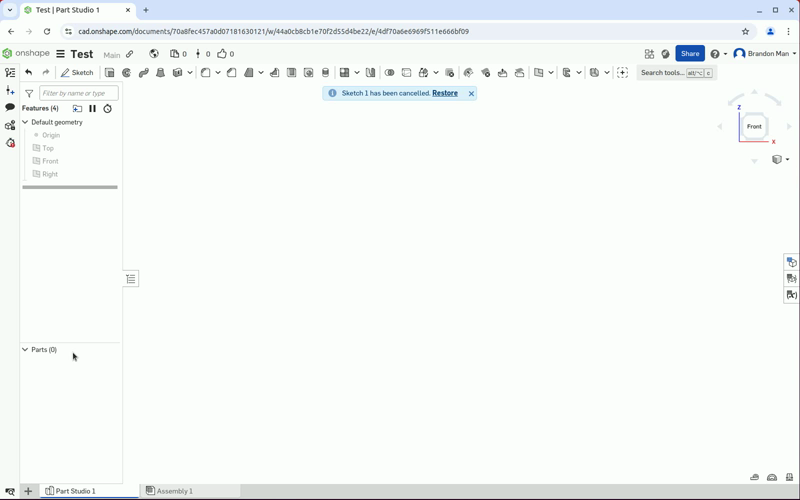
mouse_move(73, 352)
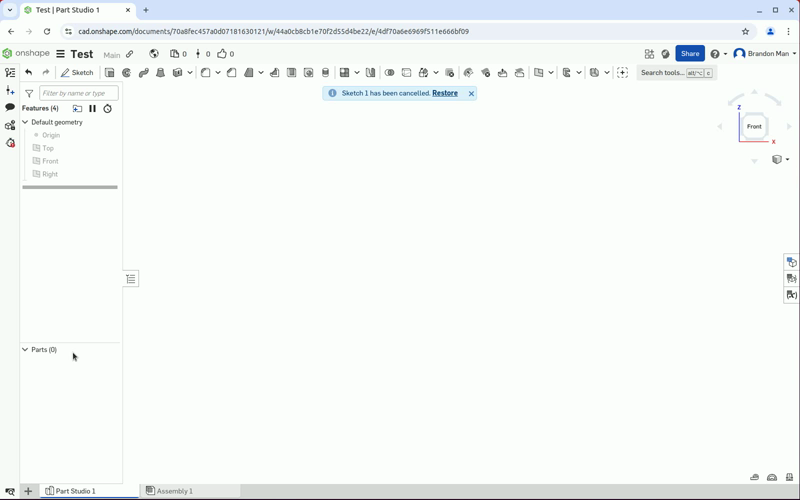
key(shift+y)
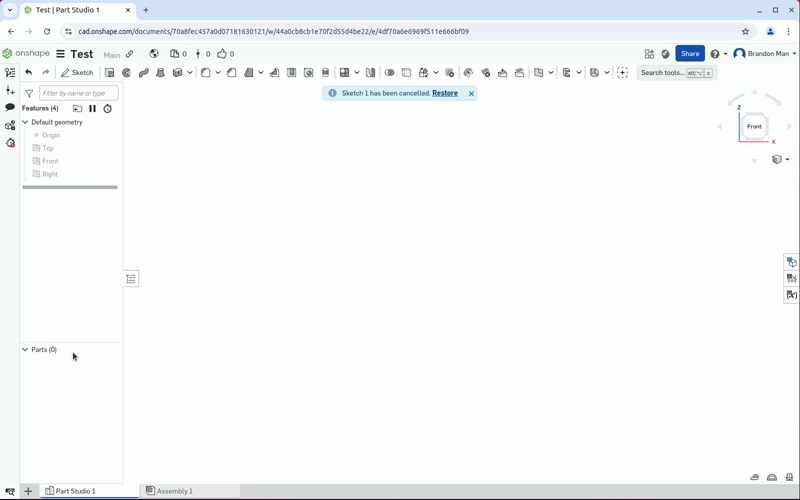
key(shift+s)
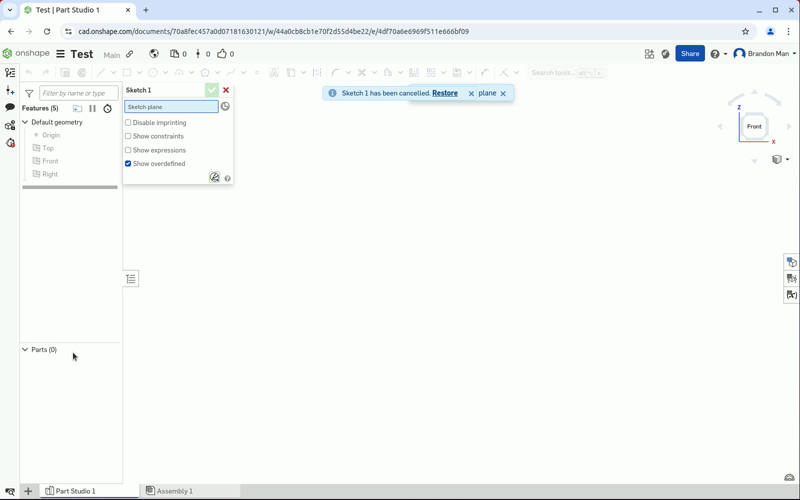
mouse_move(73, 163)
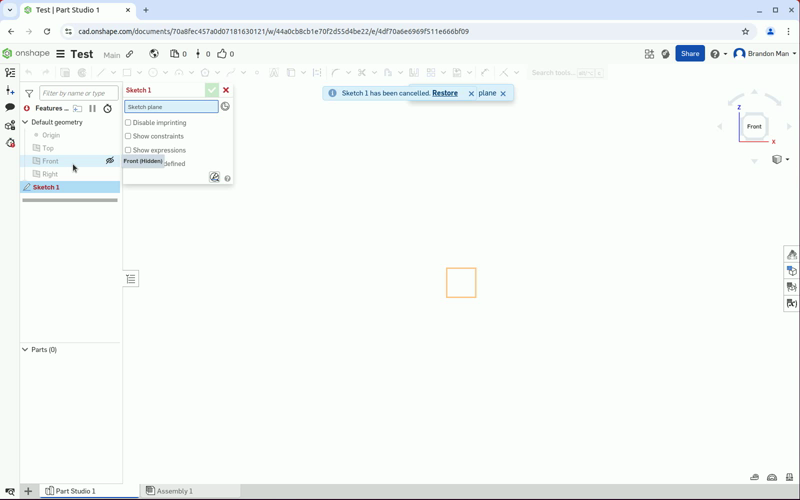
click(73, 163)
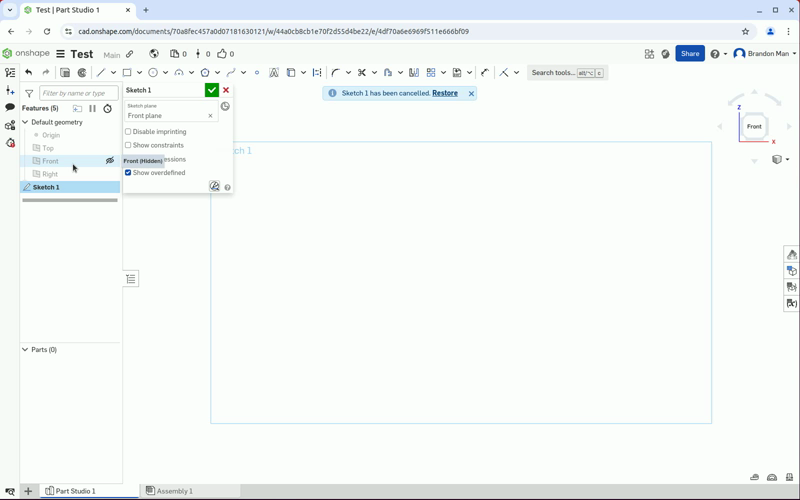
mouse_move(73, 352)
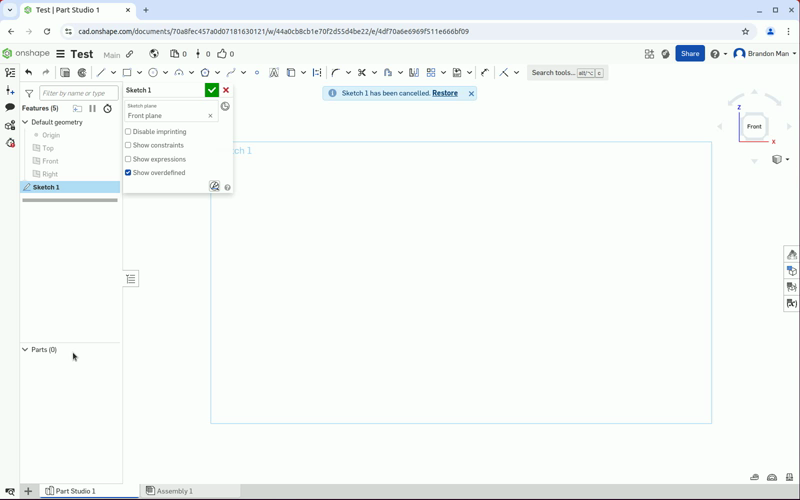
key(y)
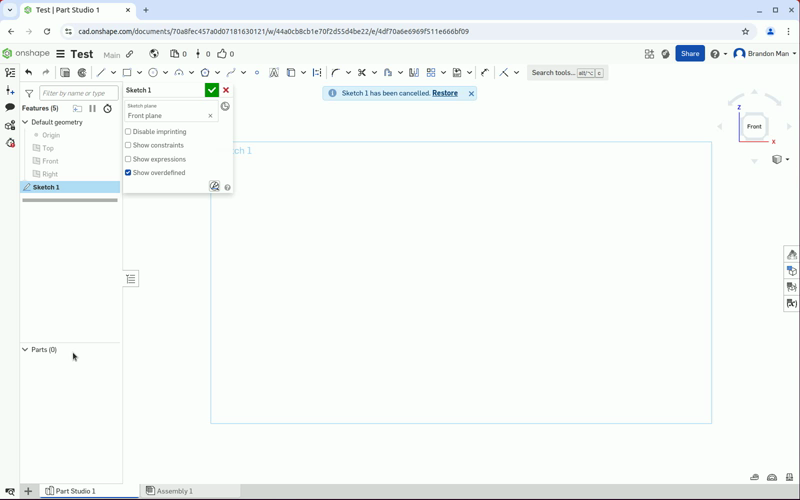
key(l)
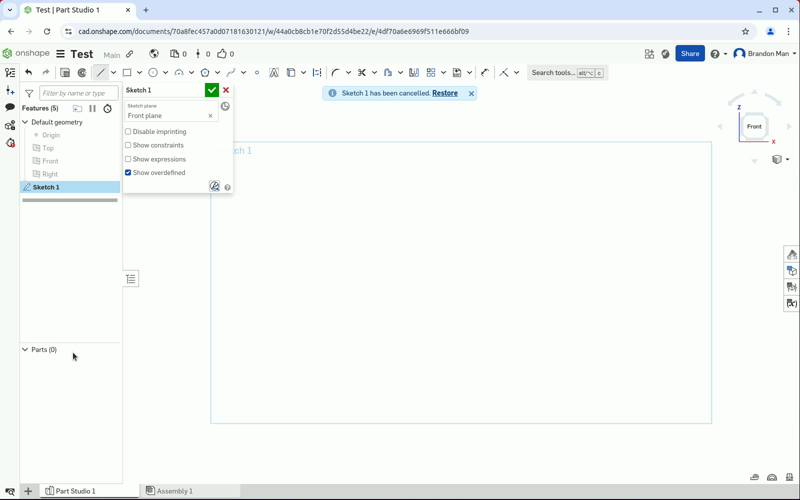
key_down(shift)
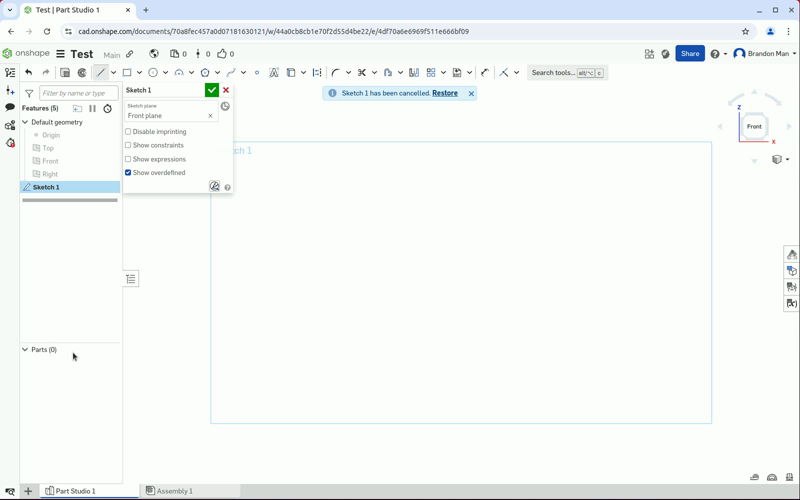
mouse_move(365, 325)
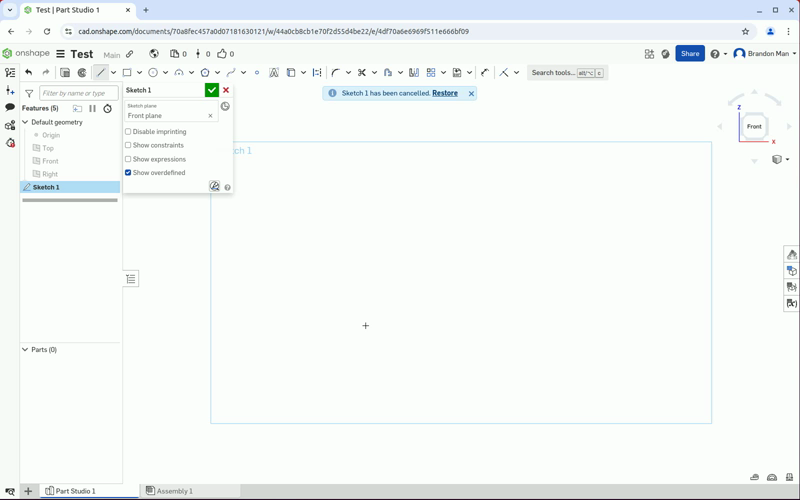
click(365, 325)
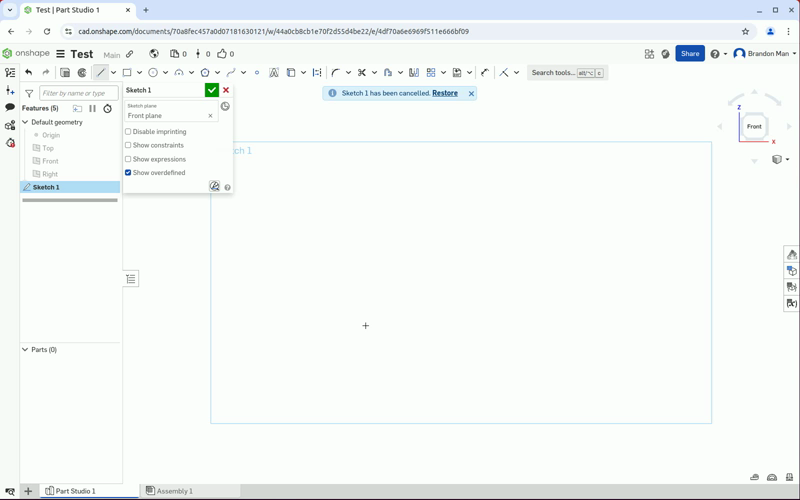
key_up(shift)
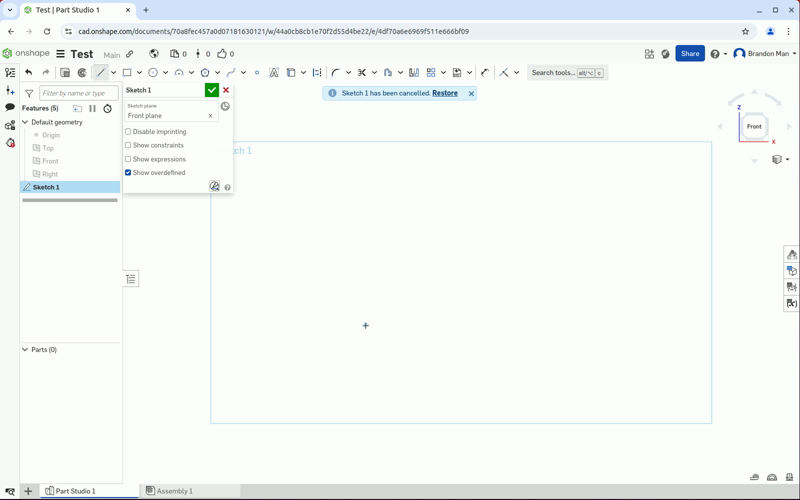
key_down(shift)
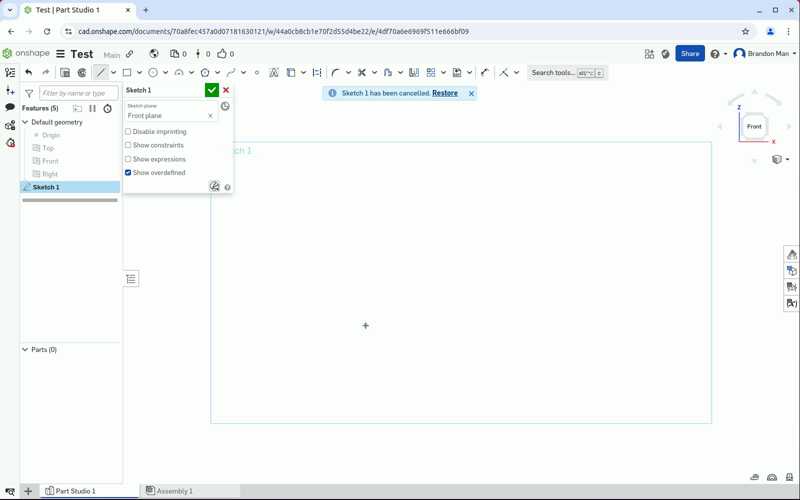
mouse_move(561, 325)
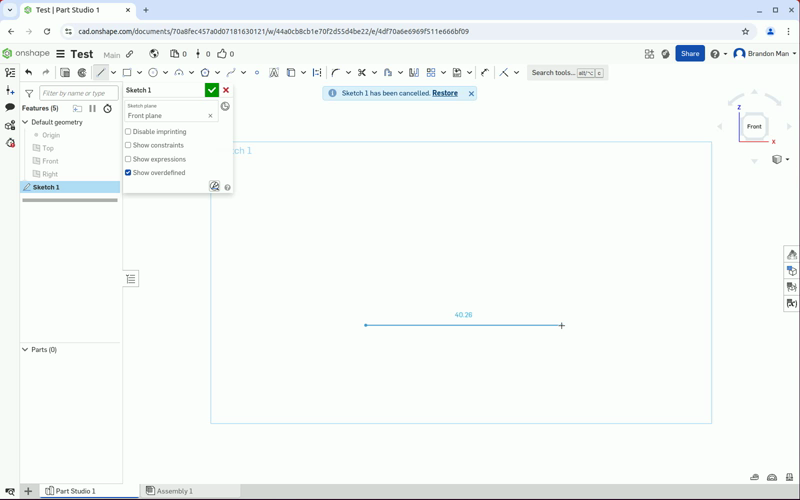
click(561, 325)
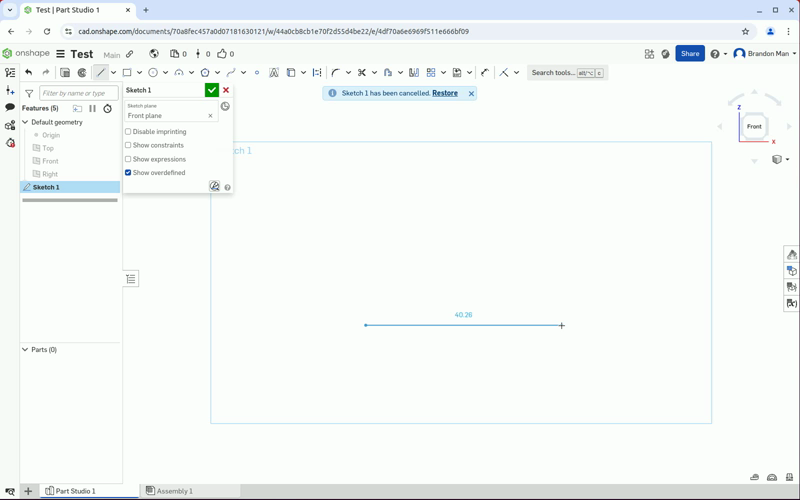
key_up(shift)
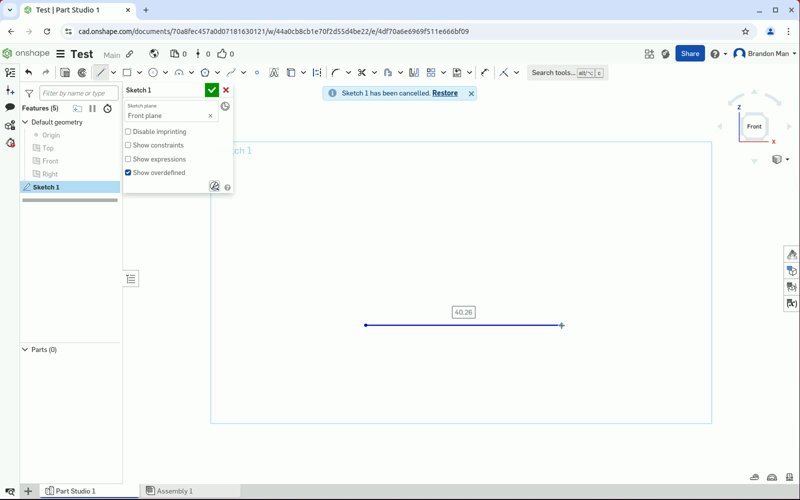
key_down(shift)
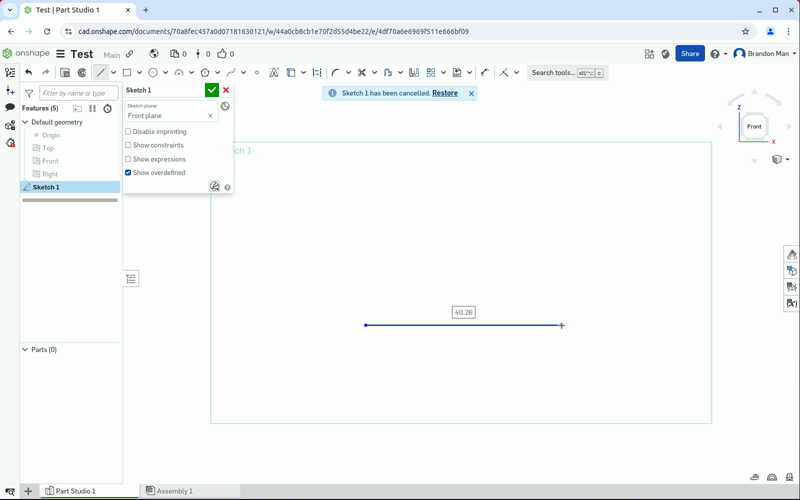
mouse_move(561, 240)
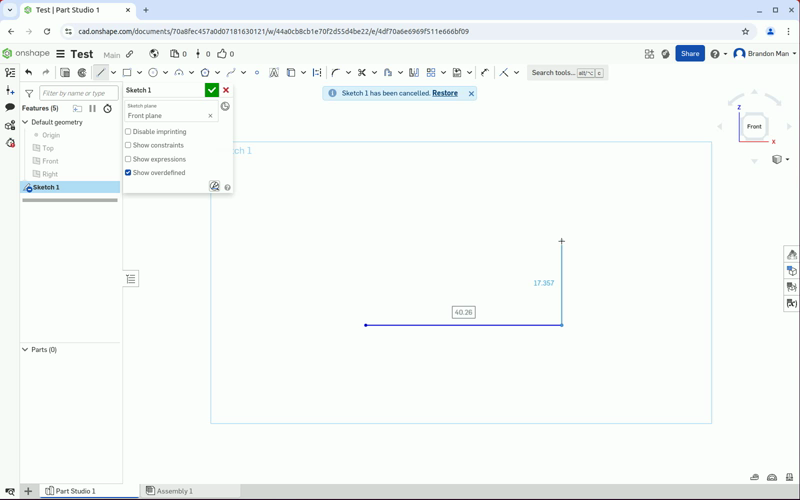
click(561, 240)
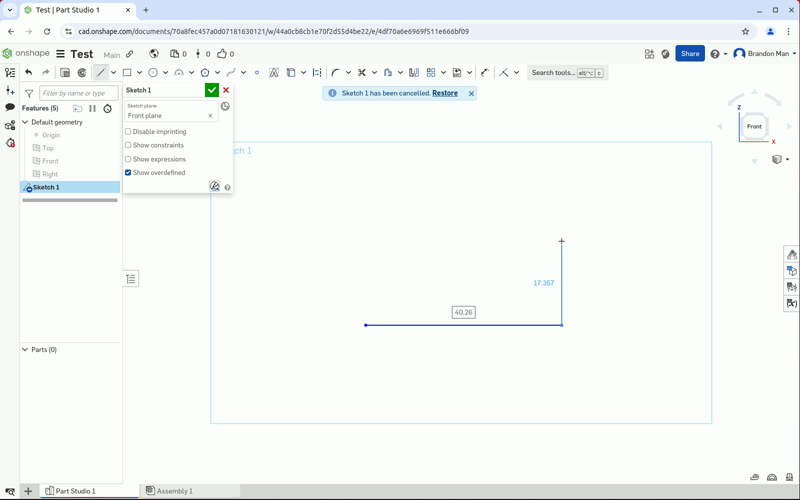
key_up(shift)
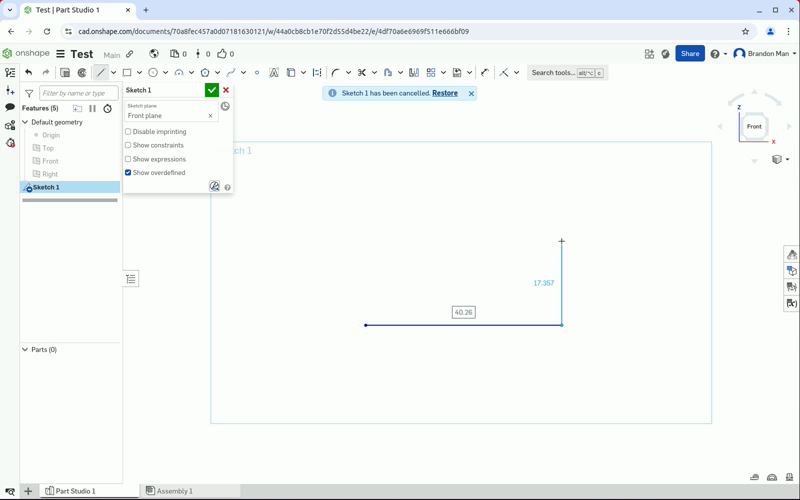
key_down(shift)
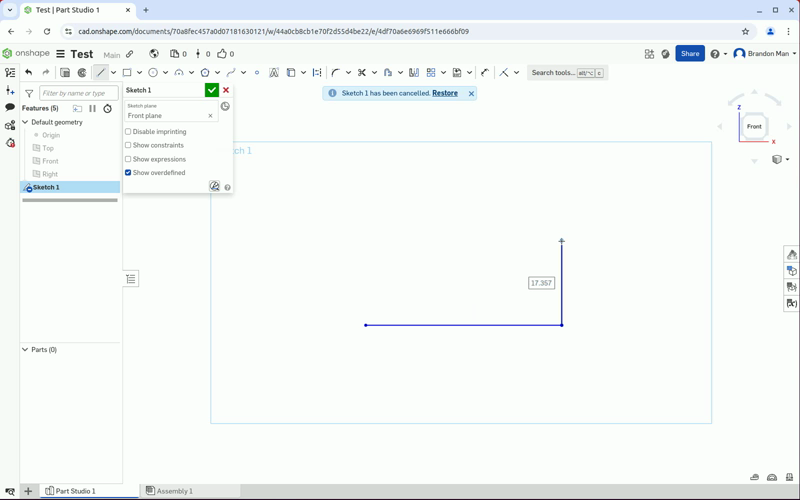
mouse_move(365, 240)
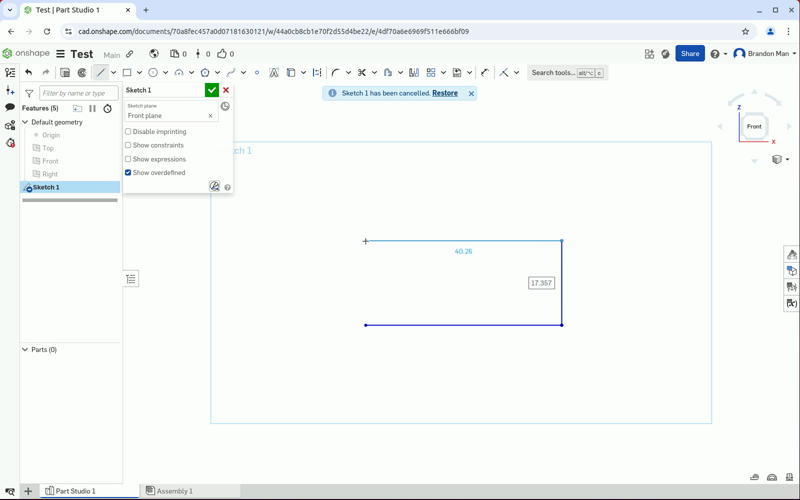
click(365, 240)
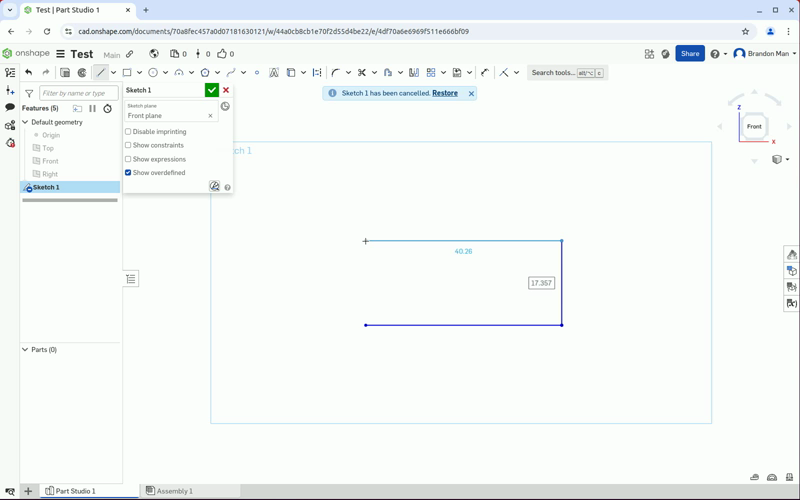
key_up(shift)
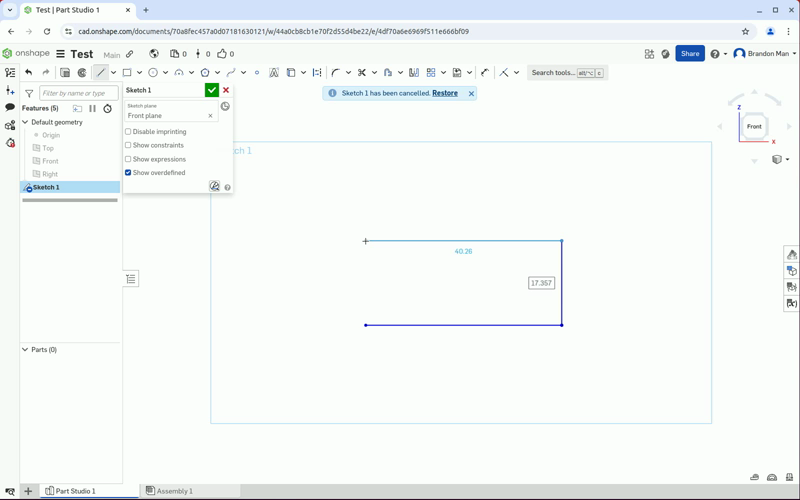
key_down(shift)
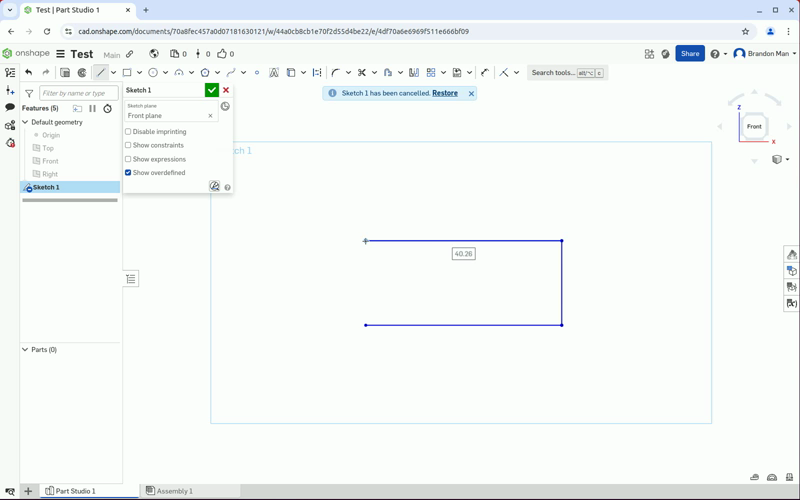
mouse_move(365, 325)
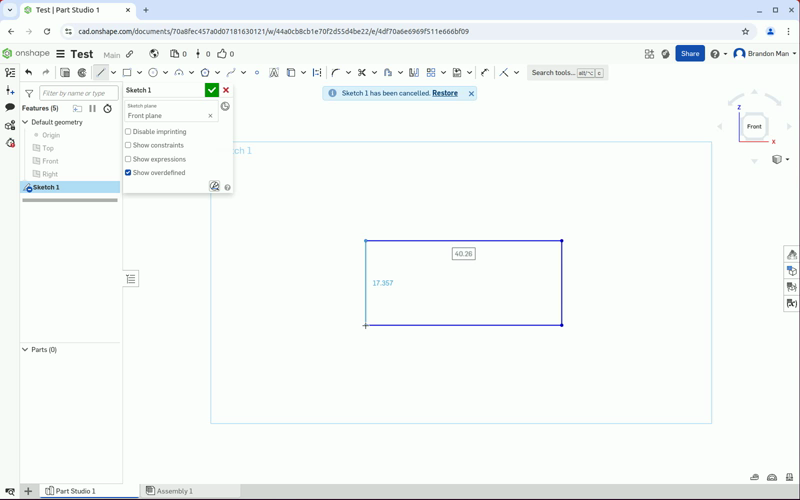
key_up(shift)
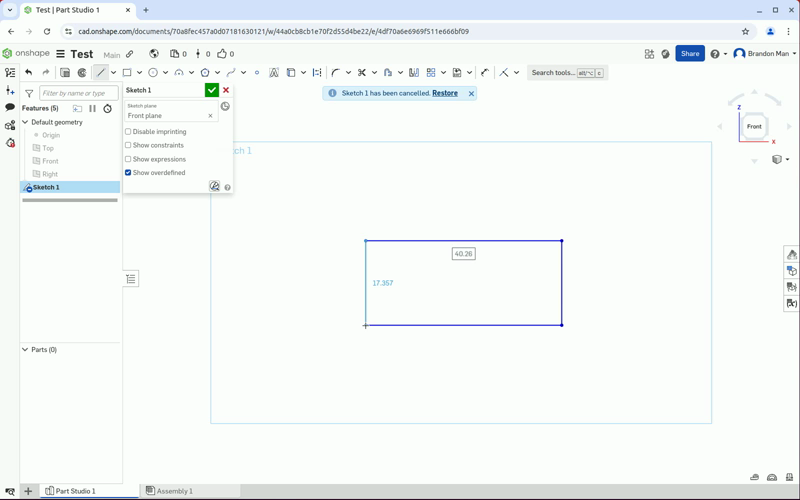
click(365, 325)
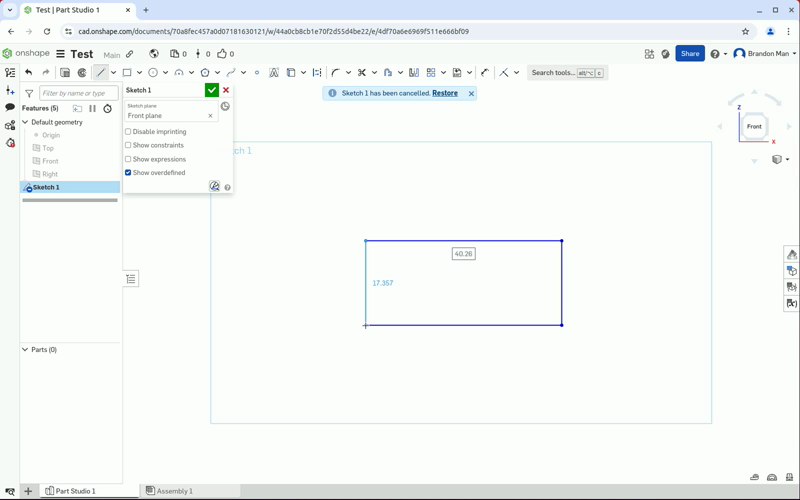
key(esc)
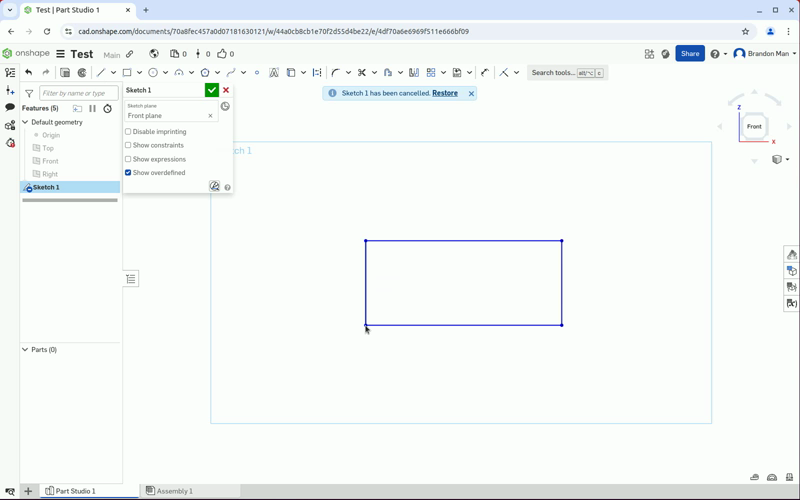
mouse_move(468, 263)
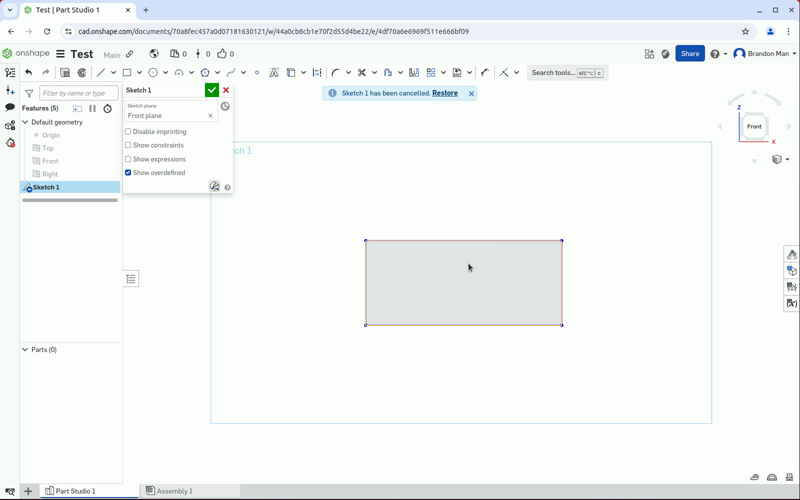
click(468, 263)
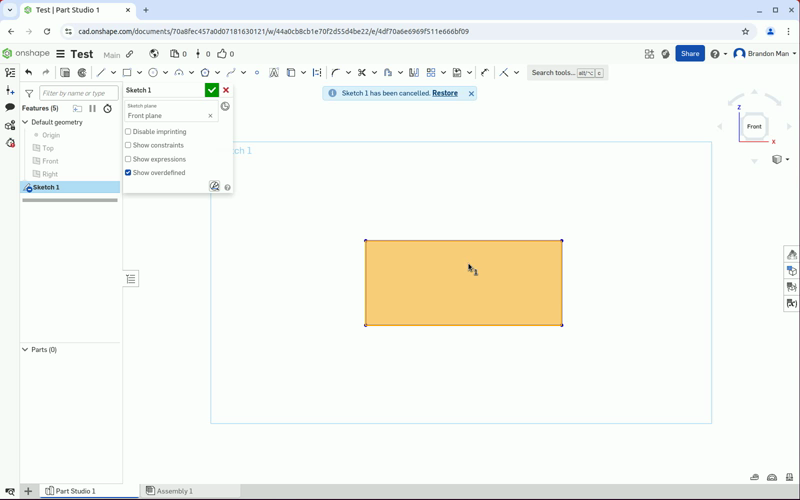
mouse_move(73, 352)
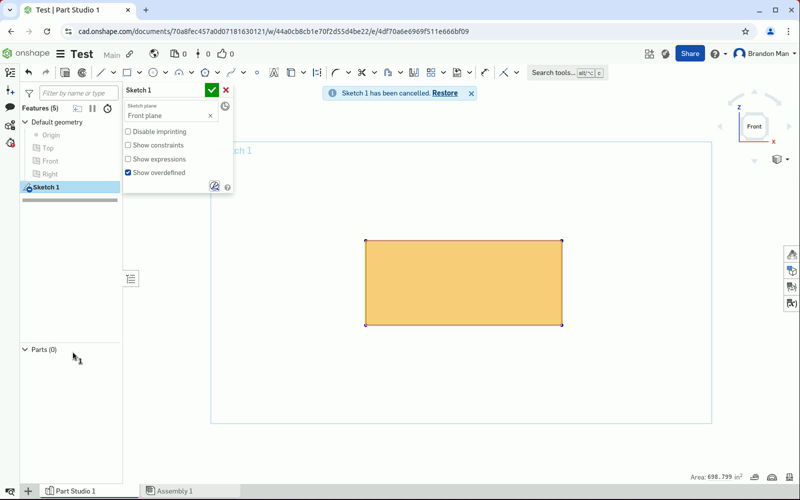
key(shift+y)
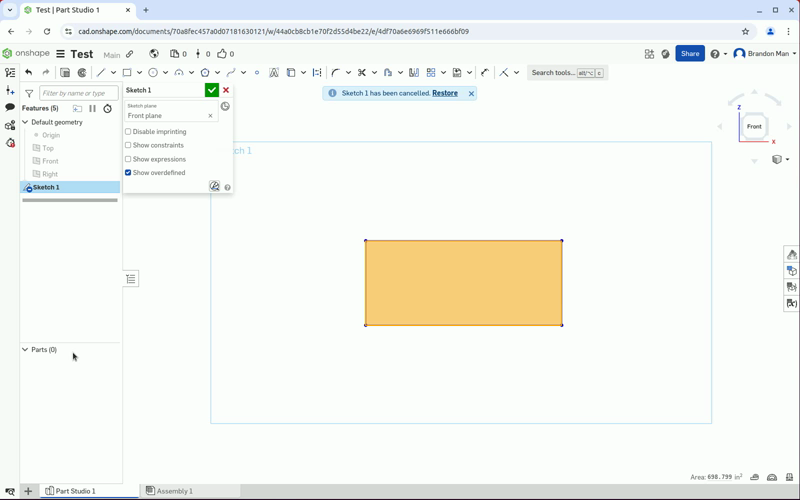
key(shift+e)
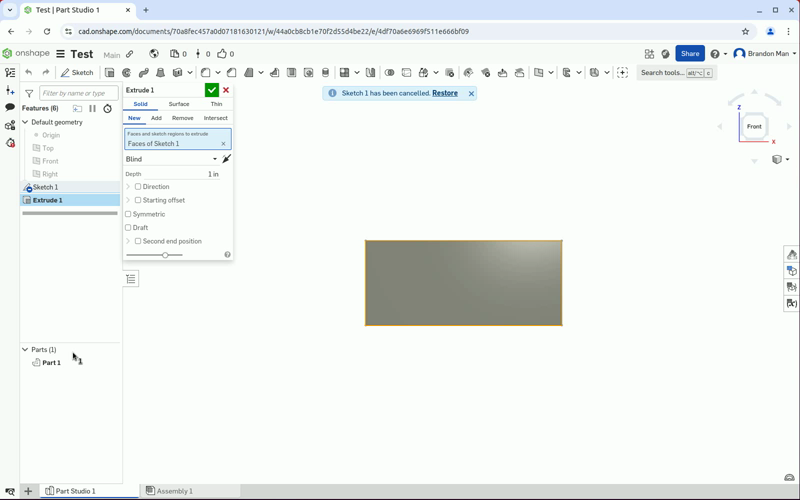
mouse_move(143, 106)
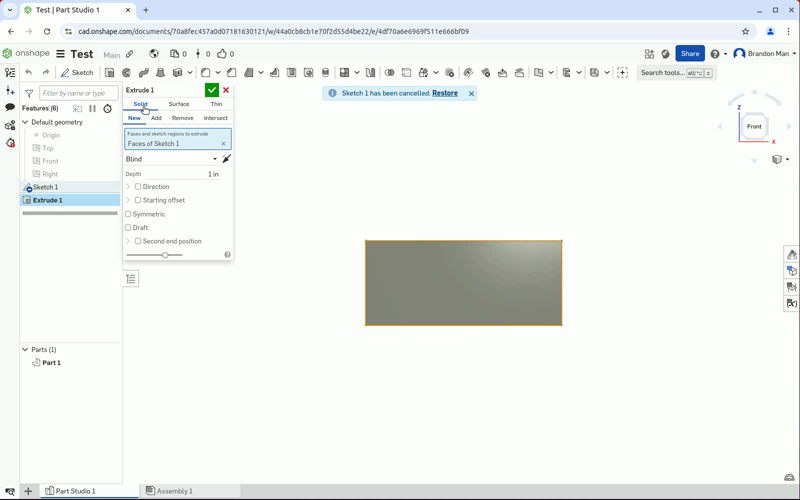
click(143, 106)
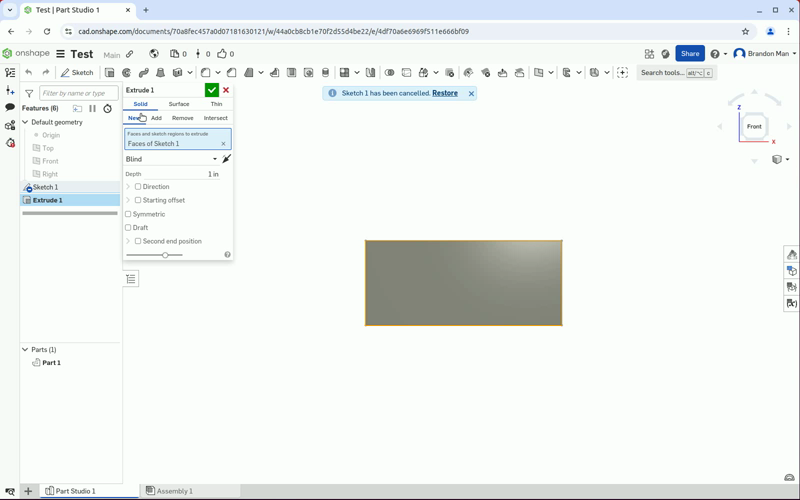
mouse_move(137, 120)
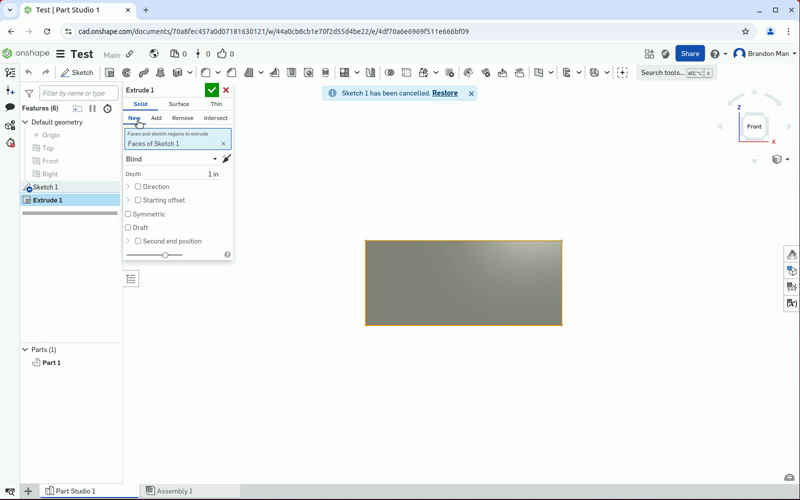
click(137, 120)
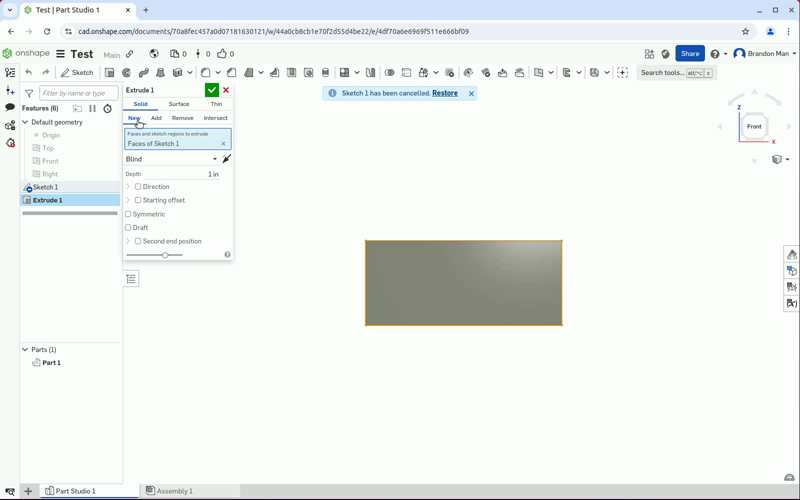
key(tab, 4)
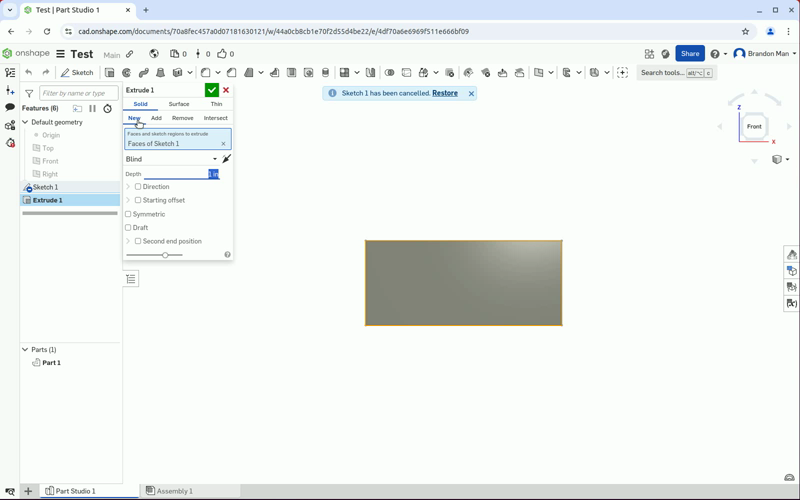
text(5.777)
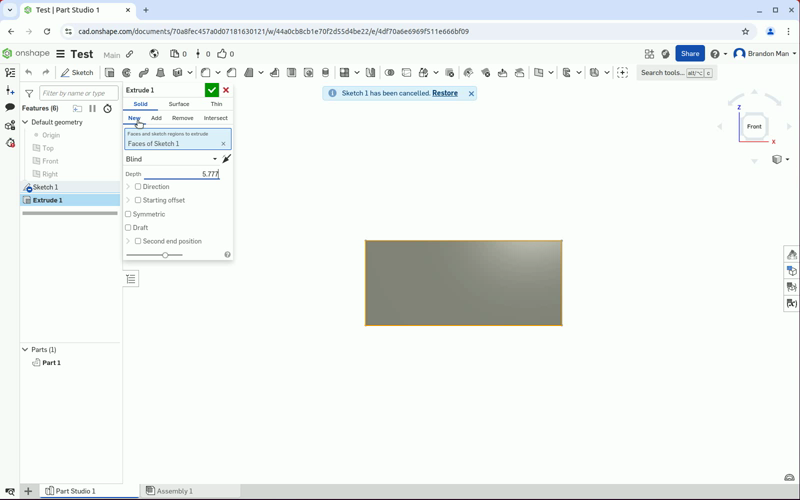
key(enter)
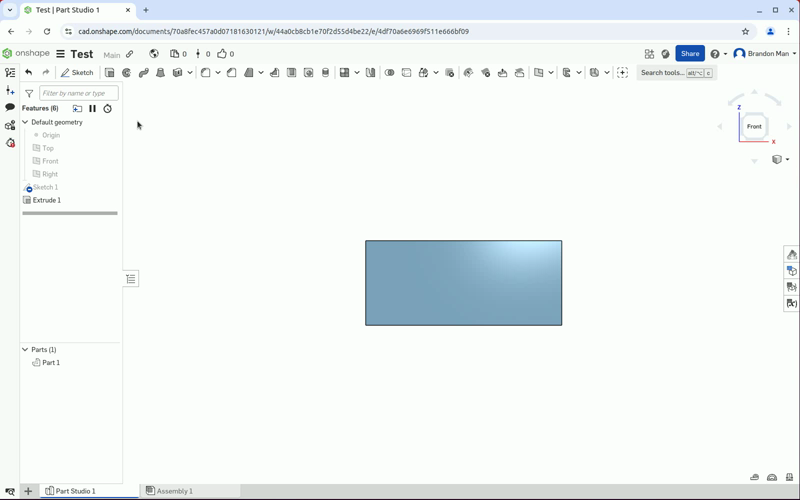
key(shift+h)
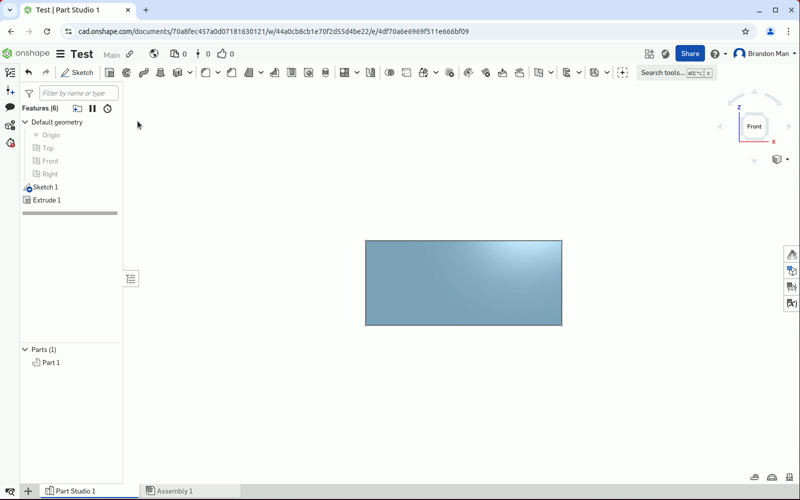
key(shift+h)
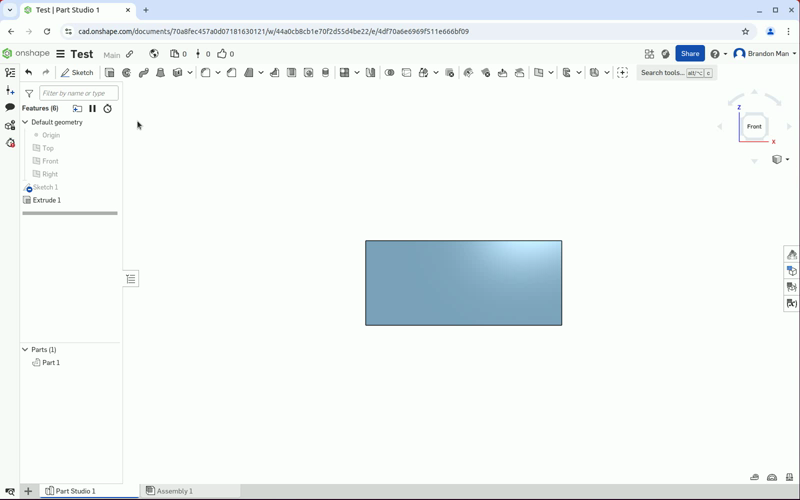
mouse_move(73, 189)
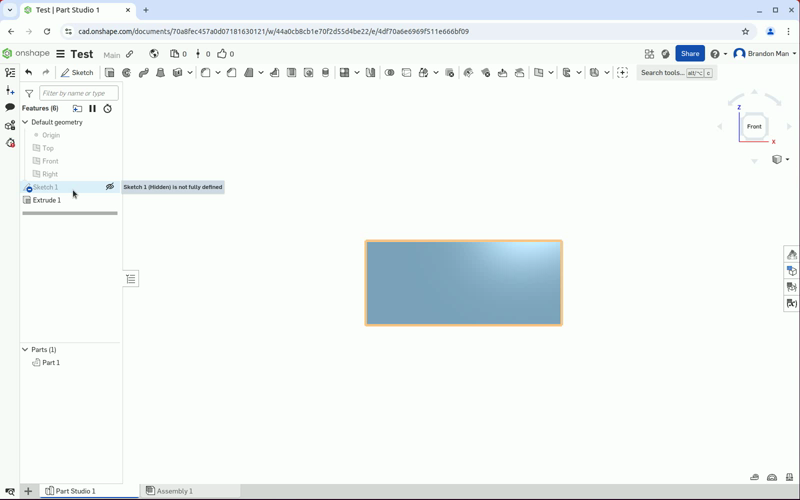
click(73, 189)
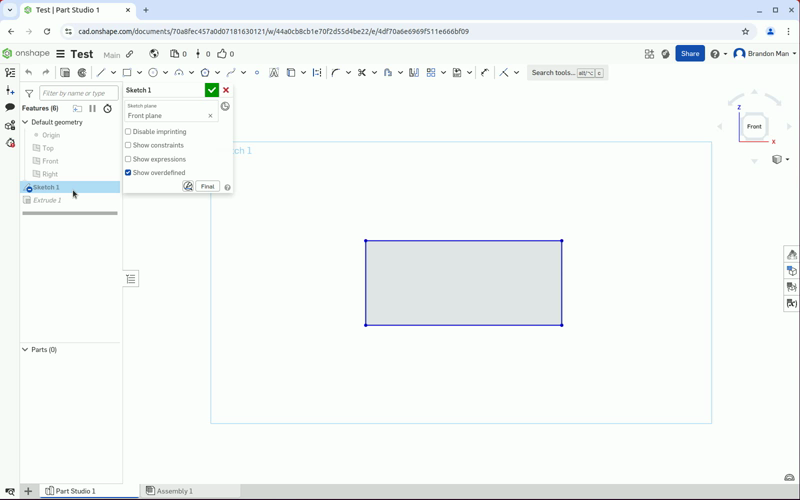
mouse_move(229, 92)
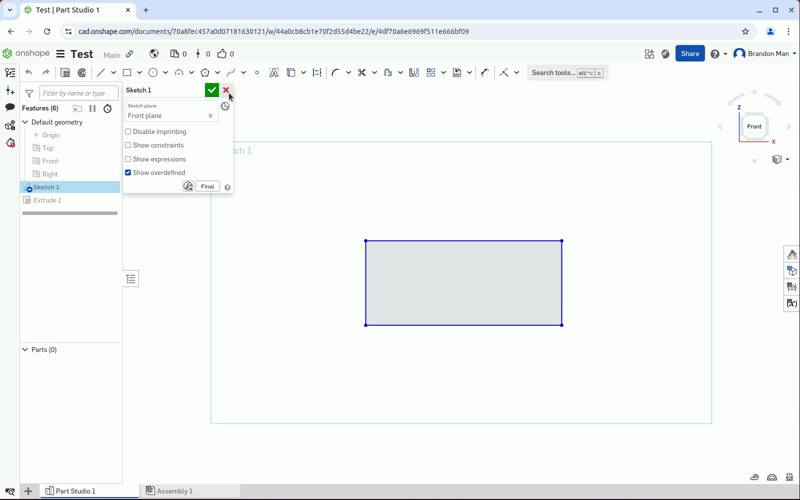
click(229, 92)
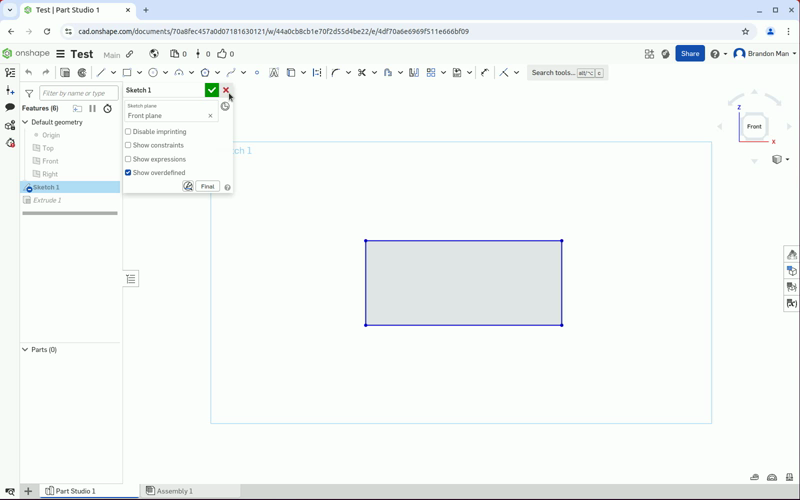
key(shift+s)
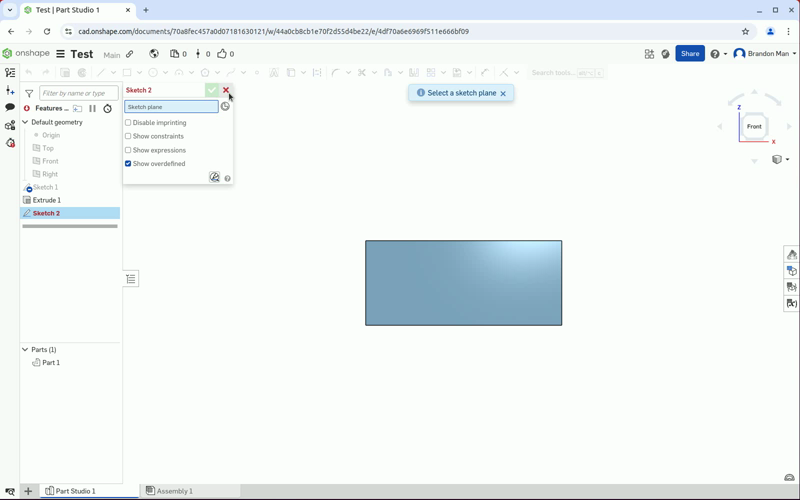
mouse_move(73, 163)
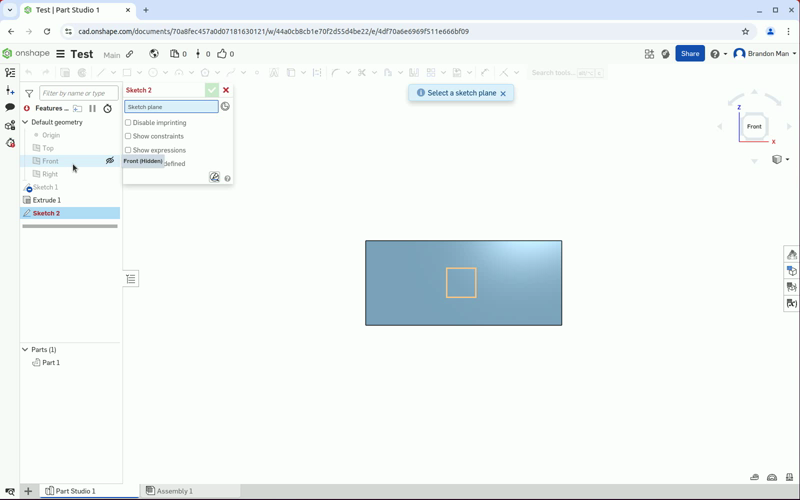
click(73, 163)
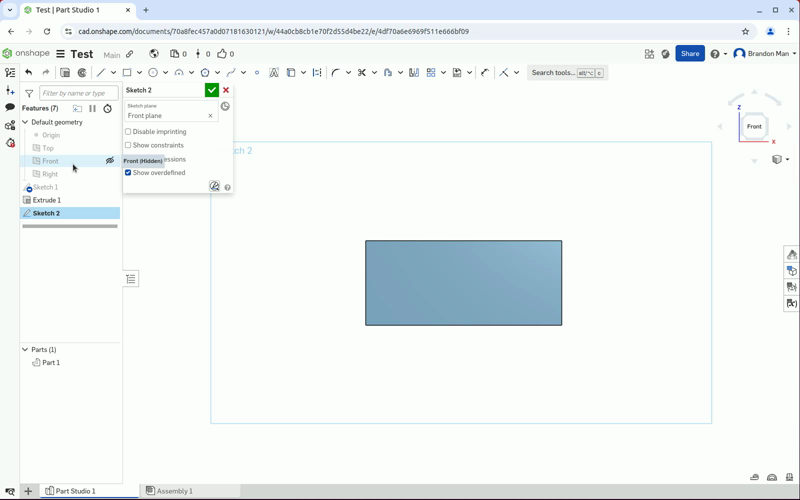
mouse_move(73, 352)
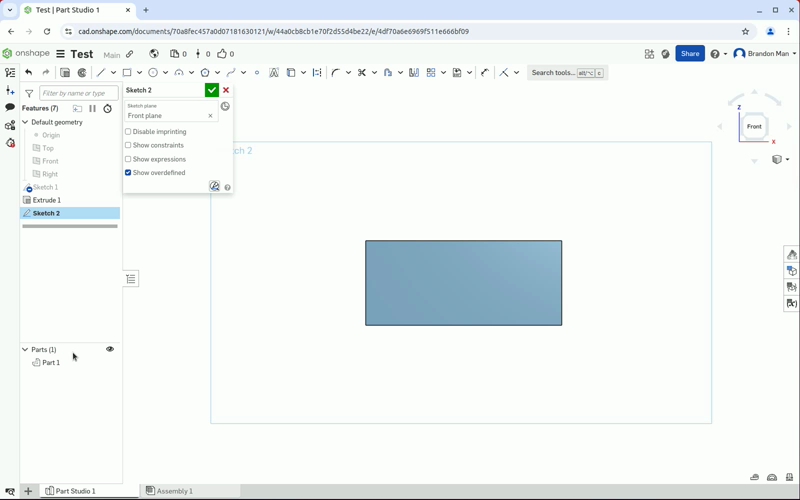
key(y)
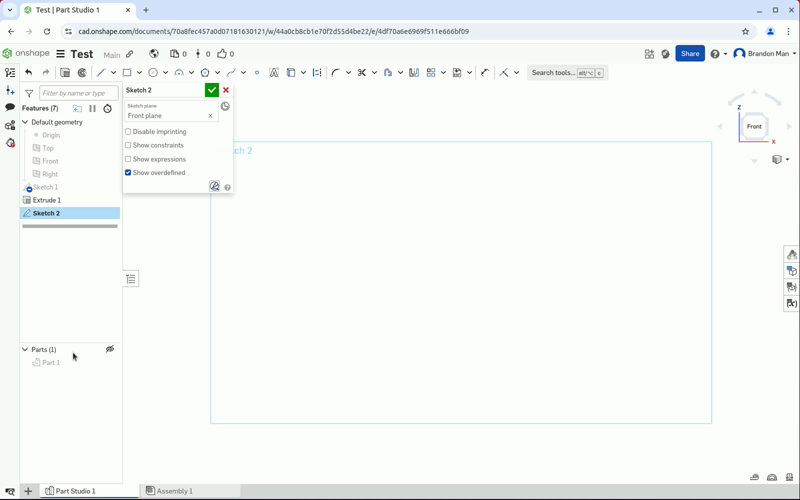
key(l)
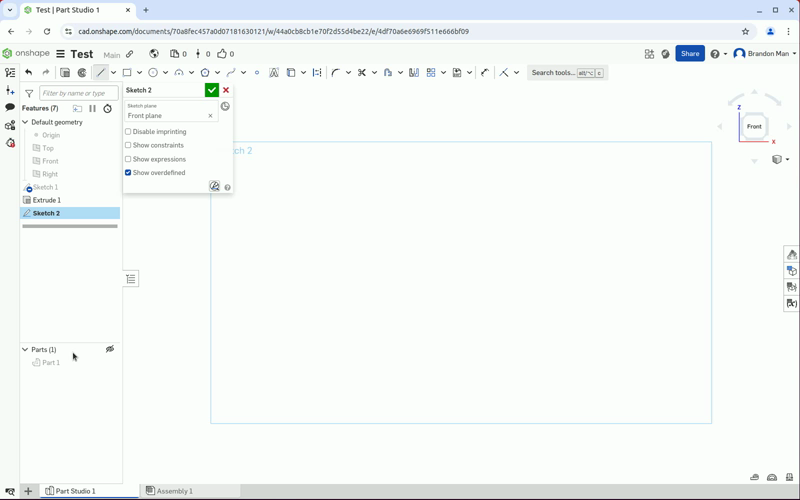
key_down(shift)
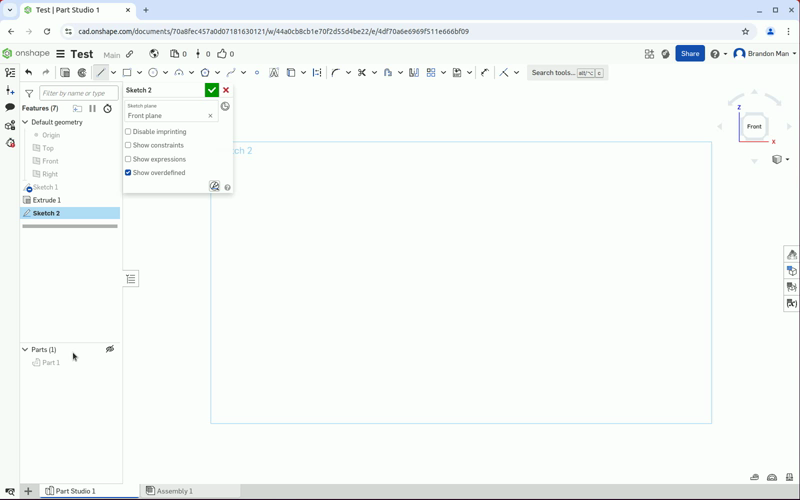
mouse_move(365, 240)
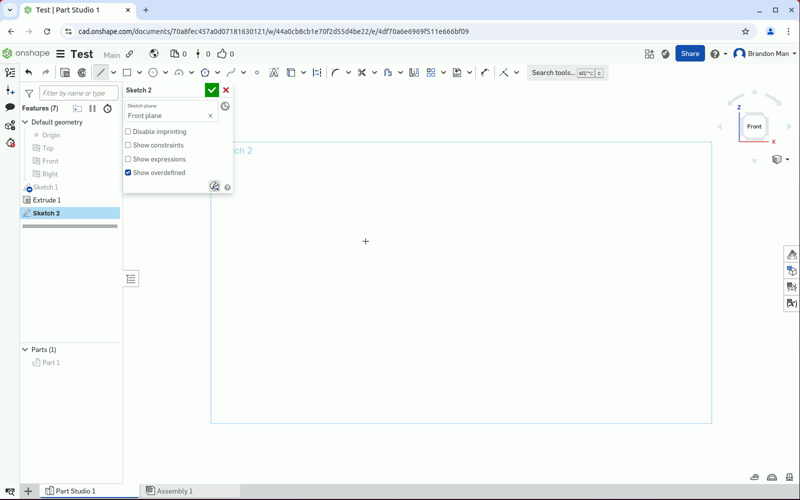
click(365, 240)
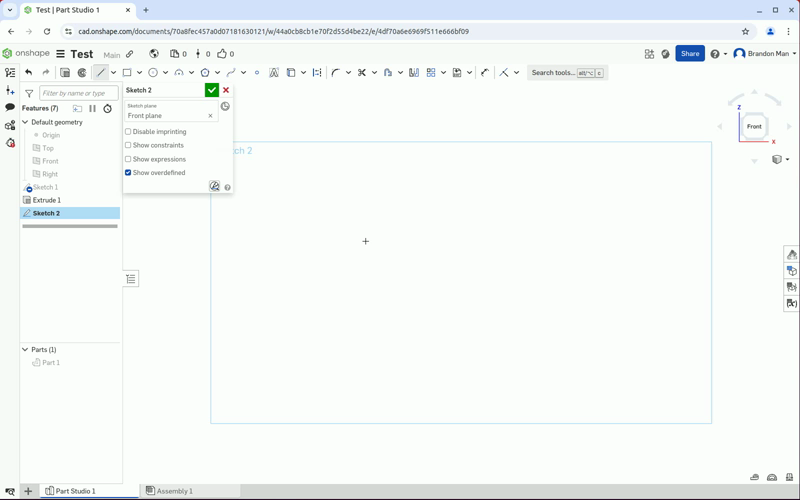
key_up(shift)
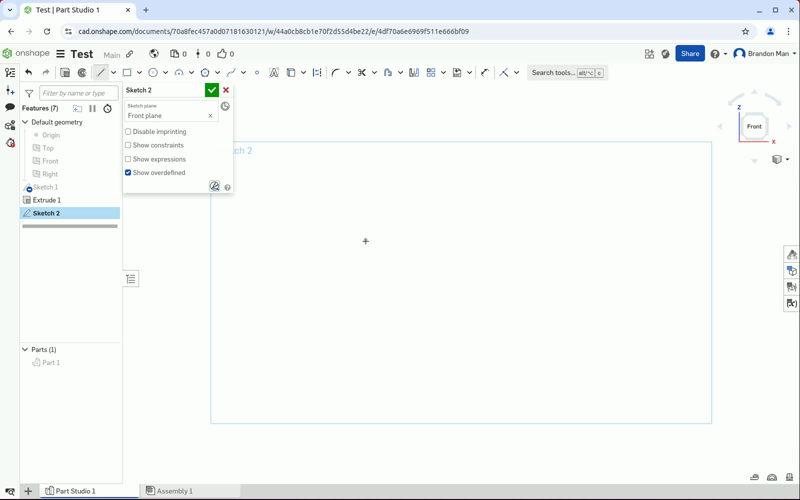
key_down(shift)
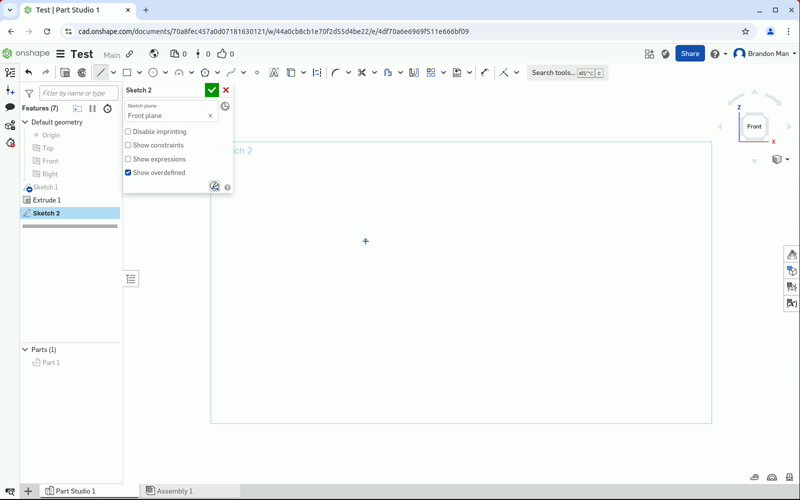
mouse_move(561, 240)
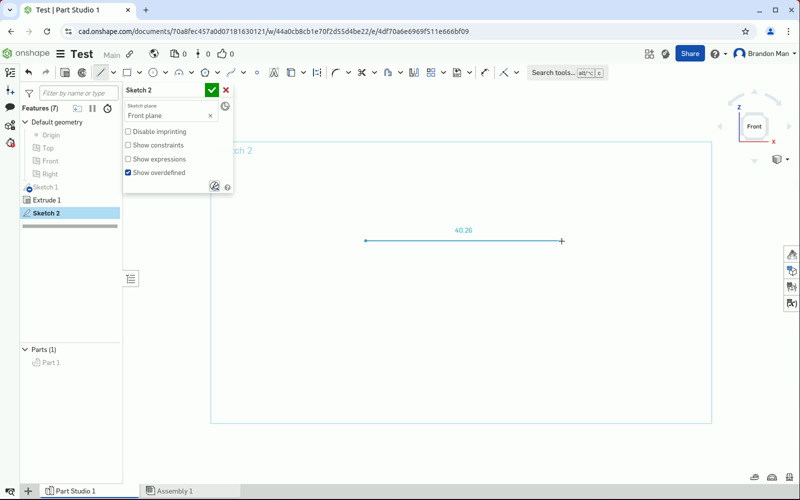
click(561, 240)
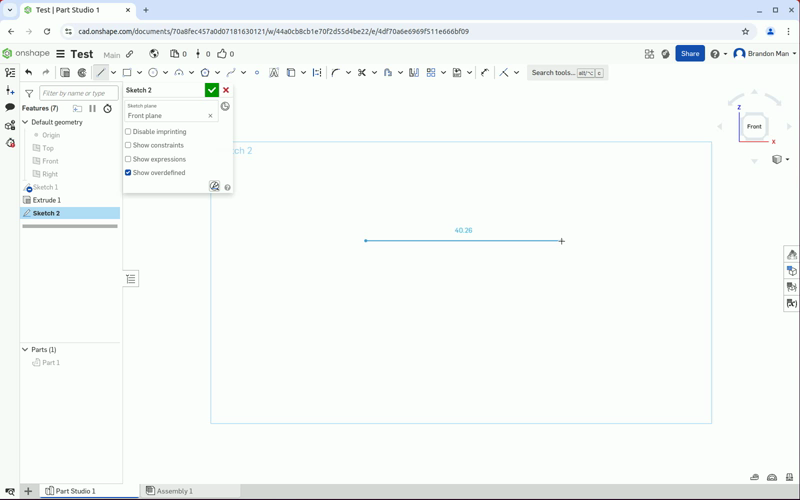
key_up(shift)
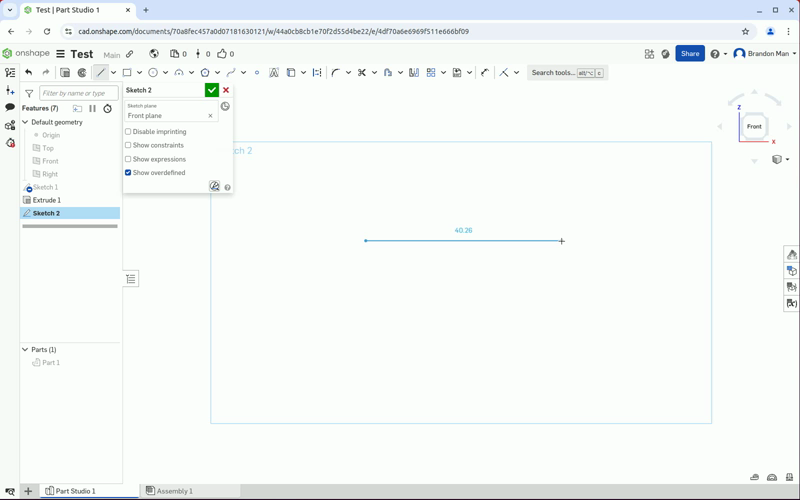
key_down(shift)
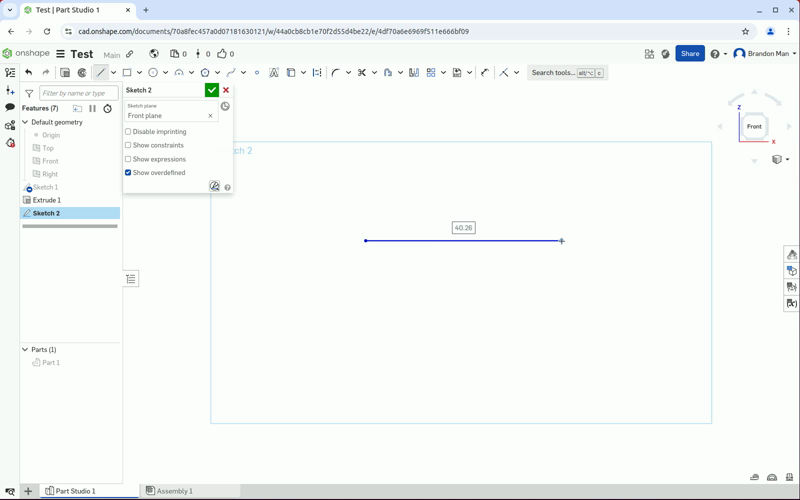
mouse_move(589, 240)
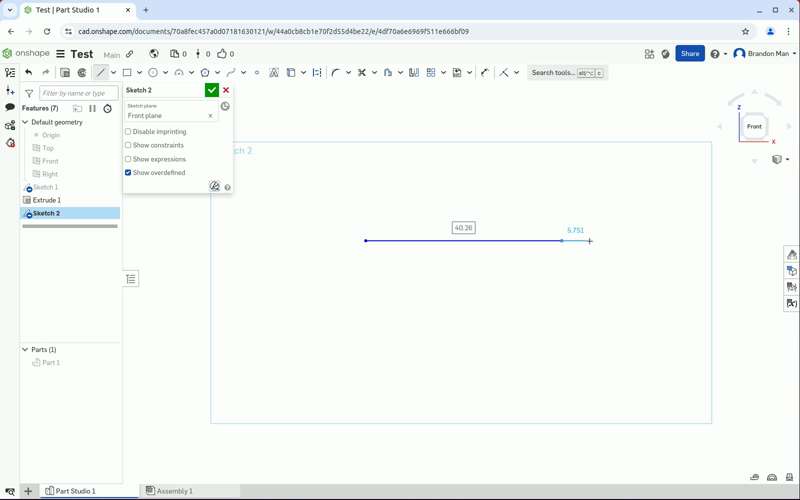
mouse_move(561, 211)
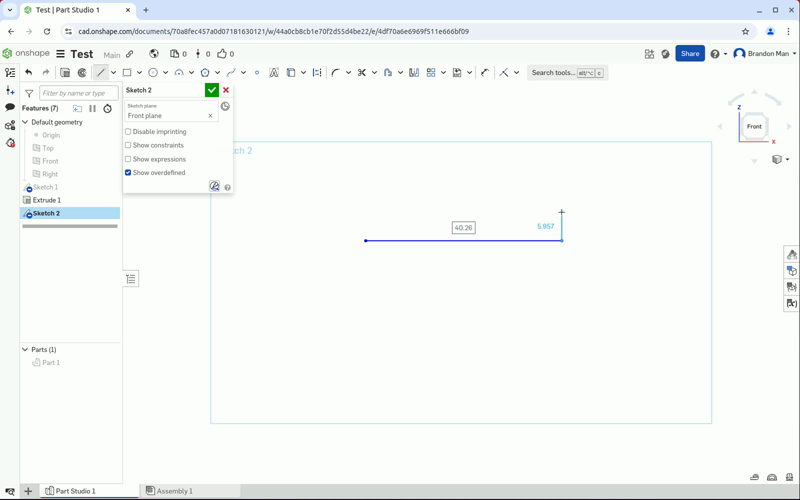
click(561, 211)
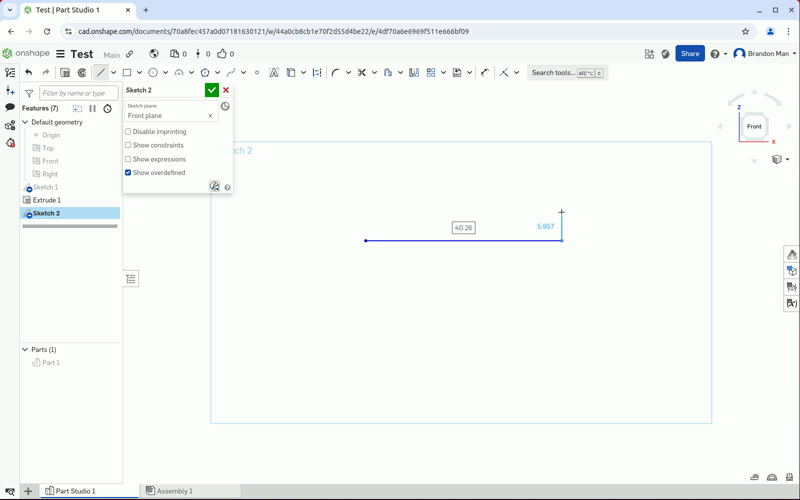
key_up(shift)
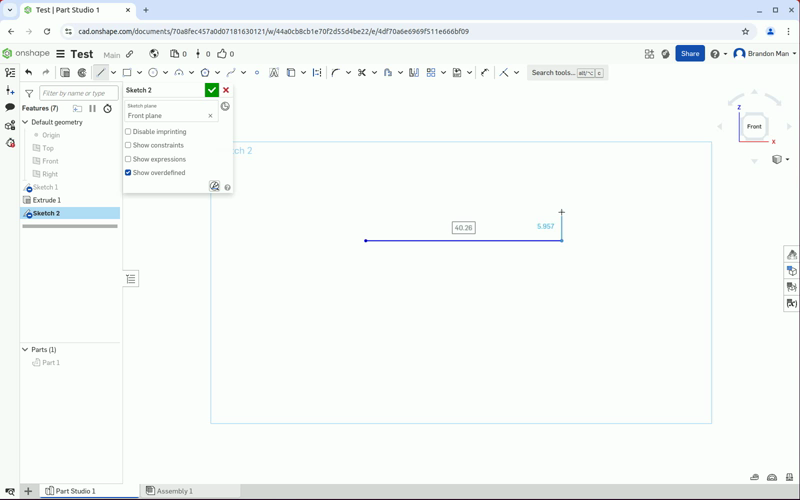
key_down(shift)
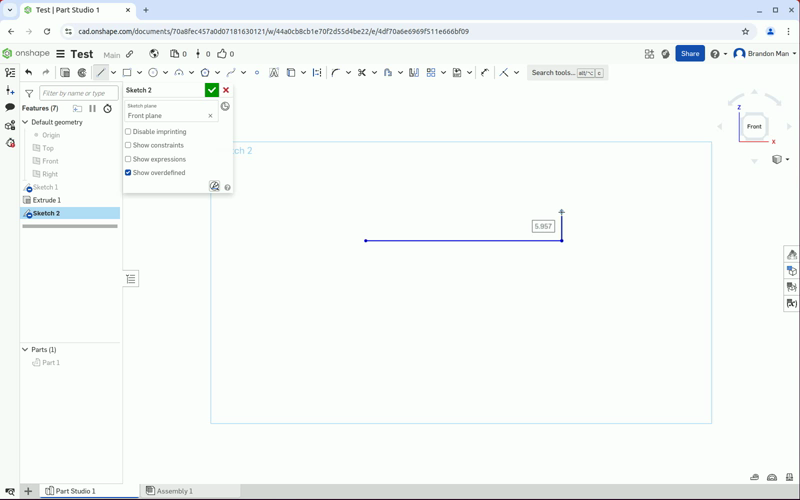
mouse_move(365, 211)
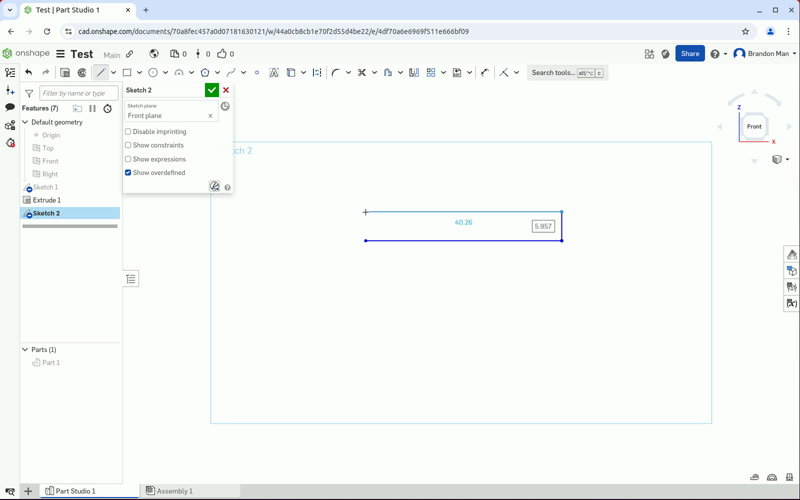
click(365, 211)
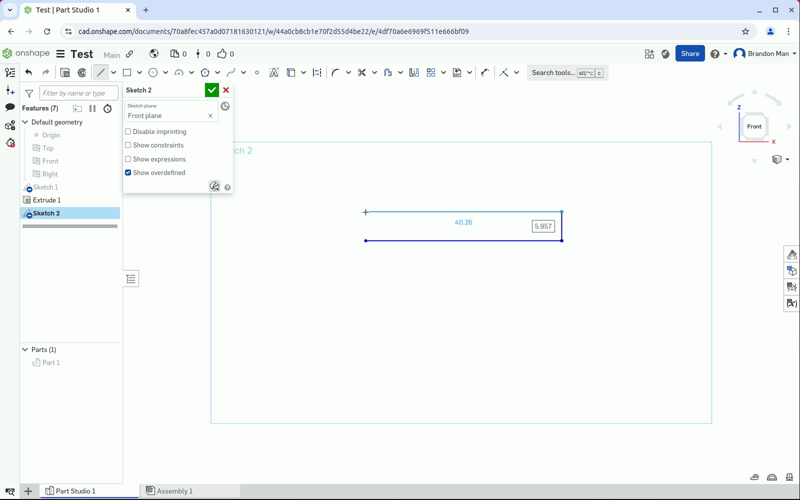
key_up(shift)
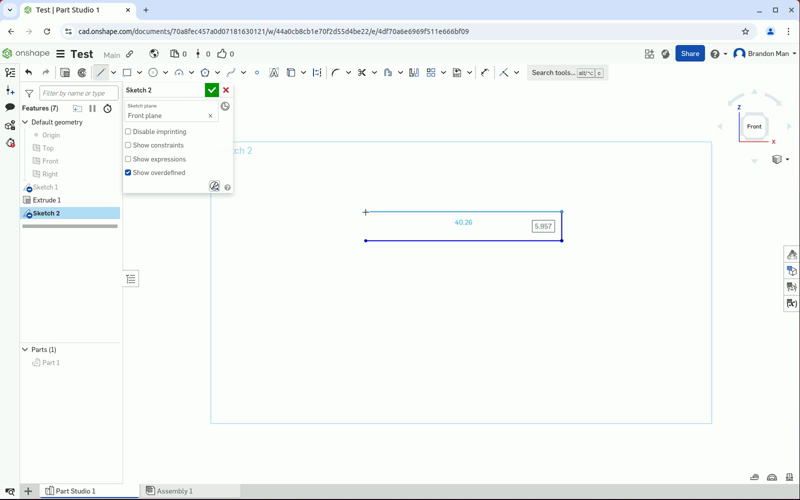
mouse_move(395, 211)
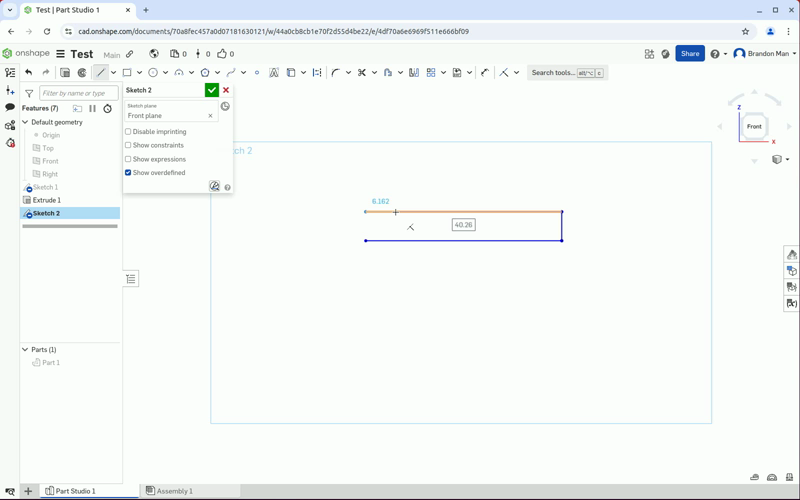
key_down(shift)
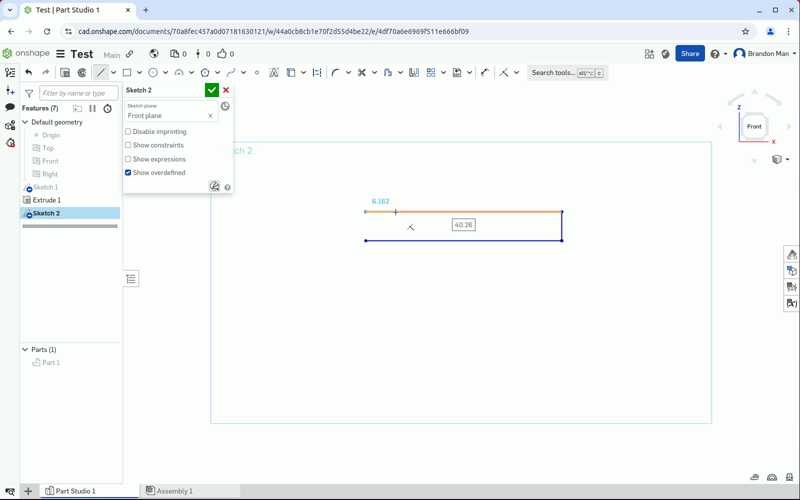
mouse_move(365, 240)
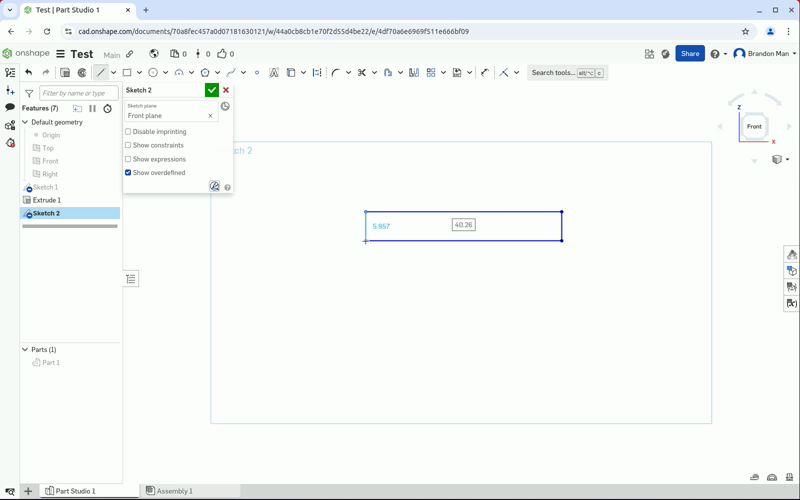
key_up(shift)
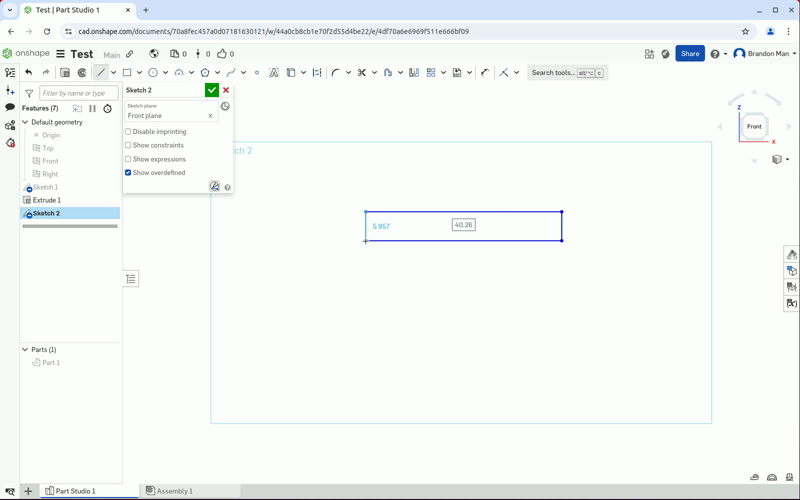
click(365, 240)
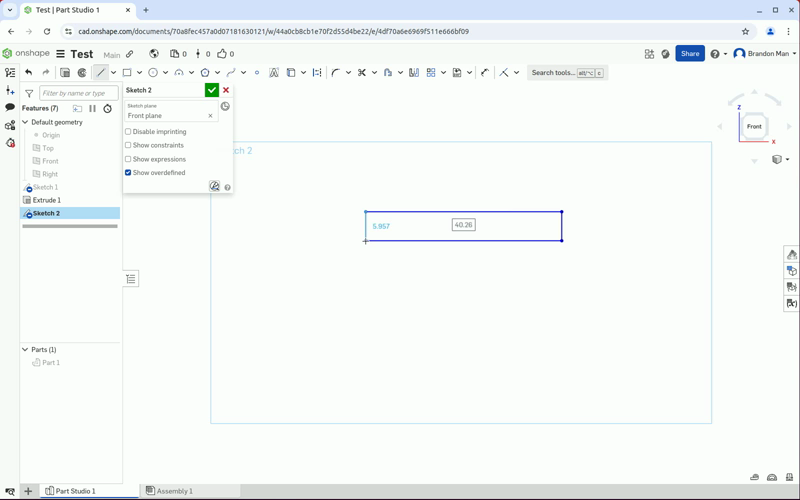
key(esc)
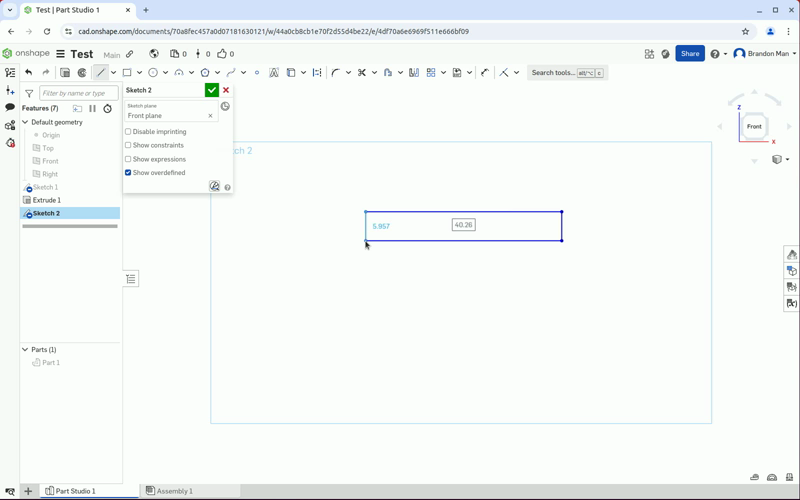
mouse_move(374, 231)
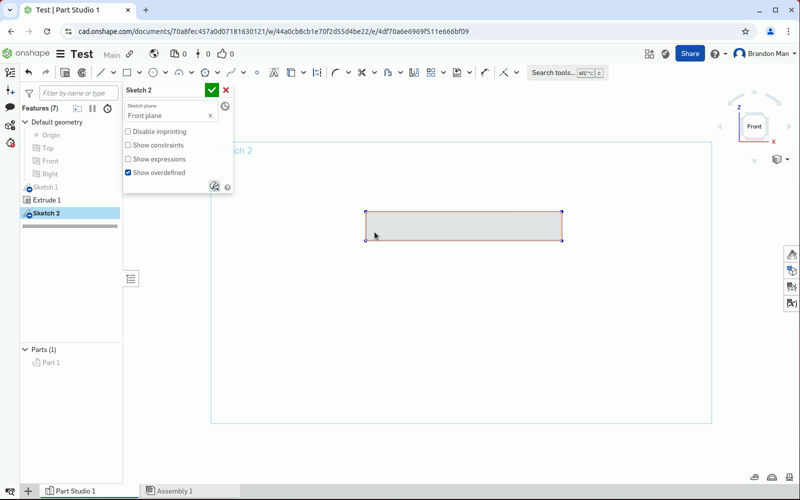
click(374, 231)
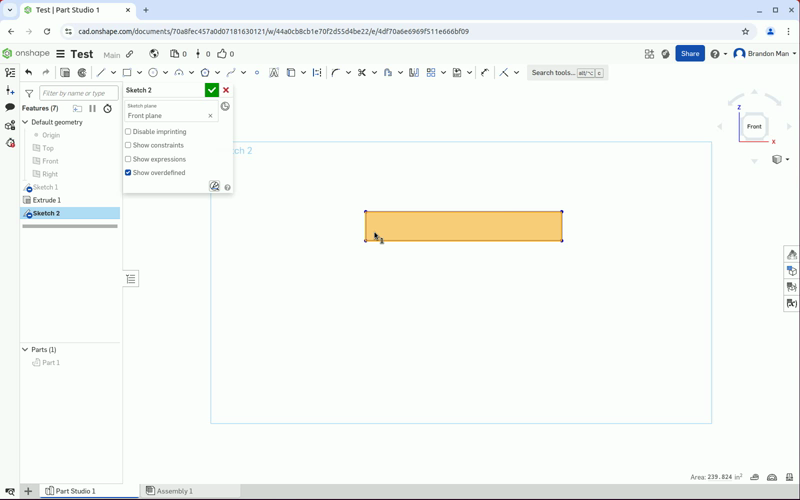
mouse_move(73, 352)
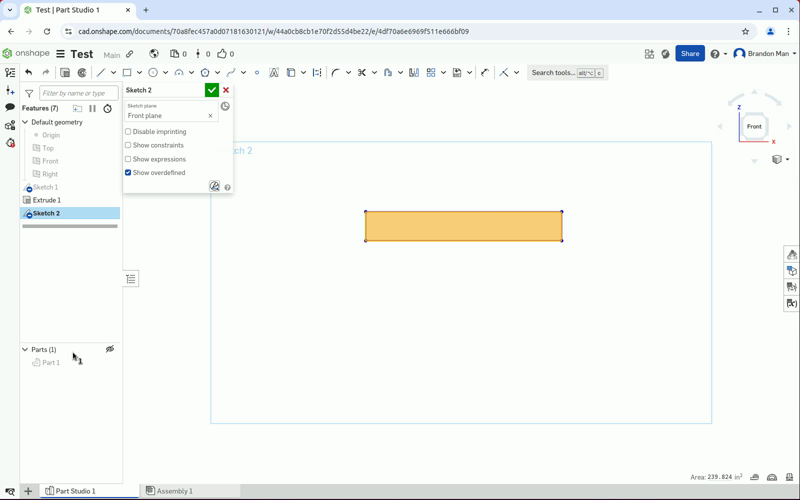
key(shift+y)
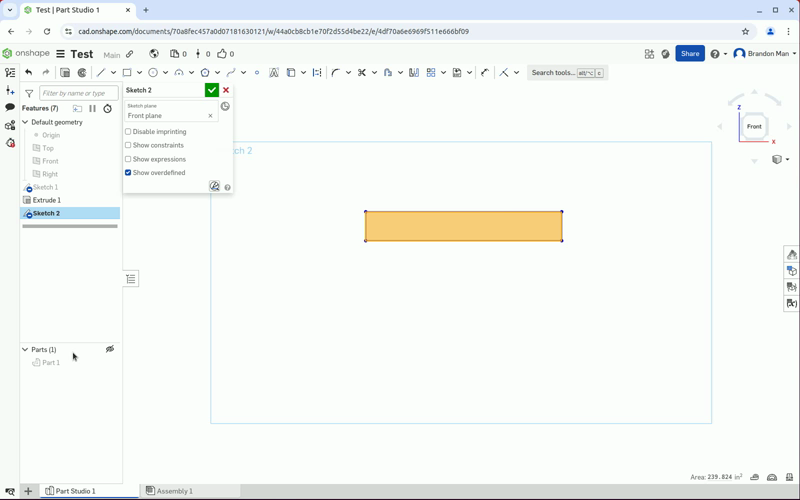
key(shift+e)
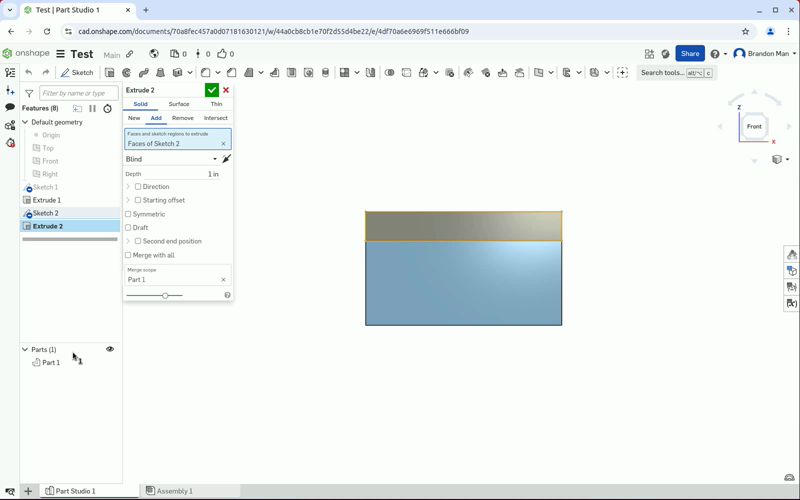
mouse_move(143, 106)
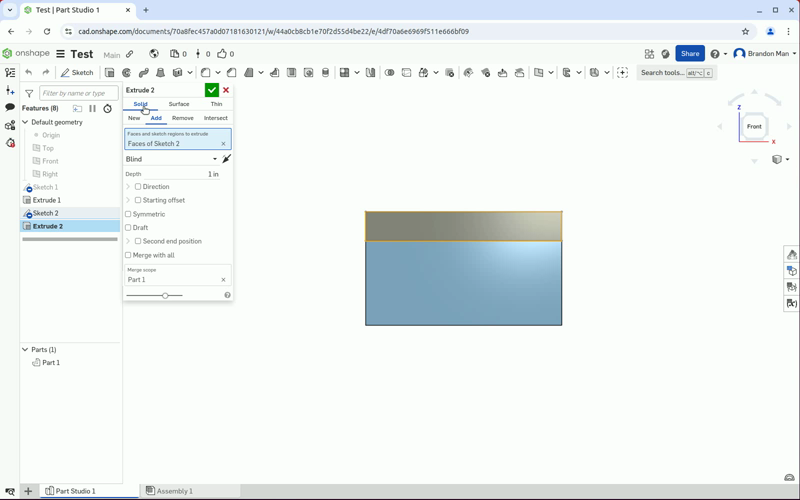
click(143, 106)
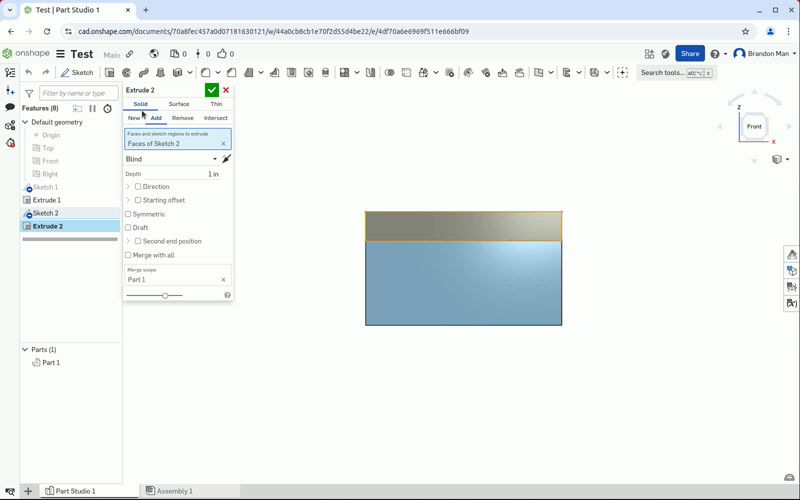
mouse_move(137, 120)
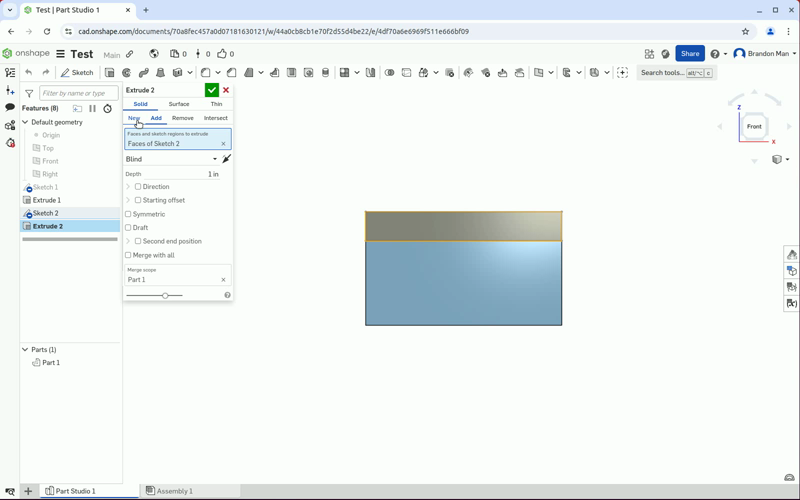
click(137, 120)
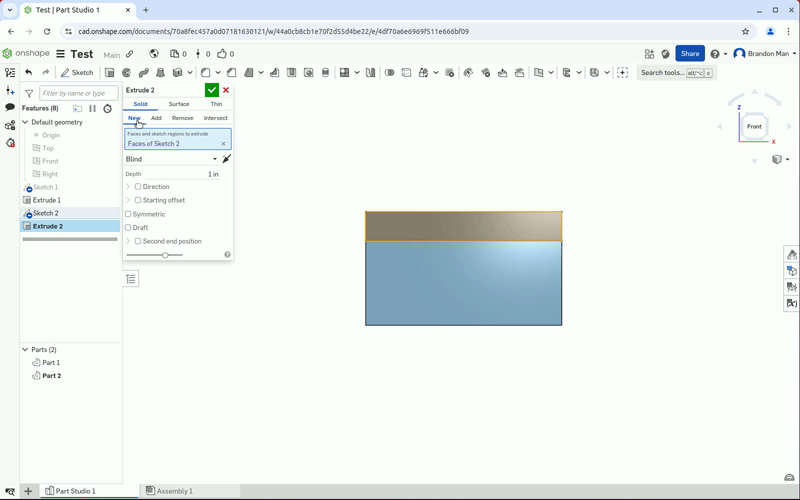
key(tab, 4)
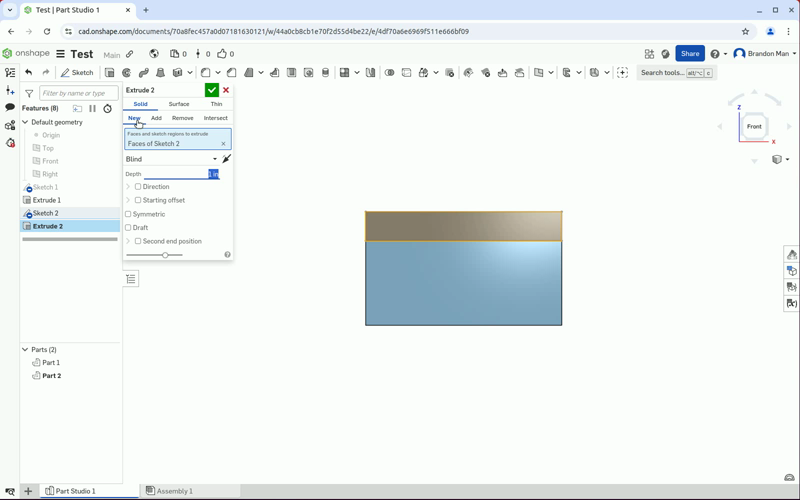
text(23.108)
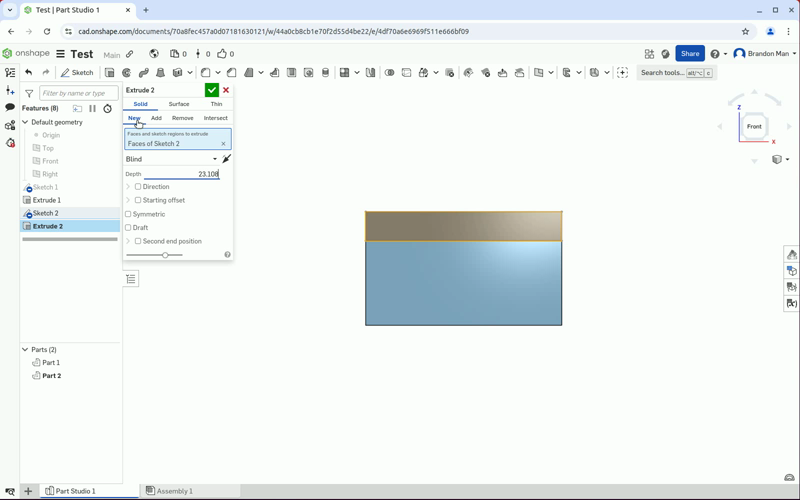
key(enter)
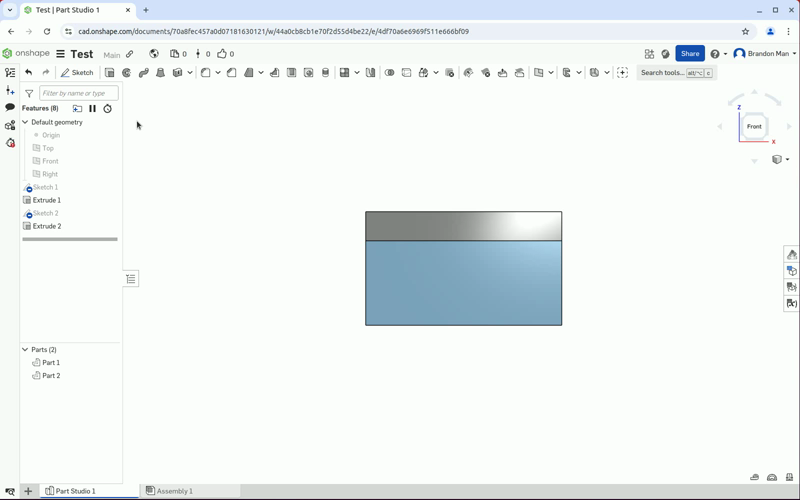
key(shift+h)
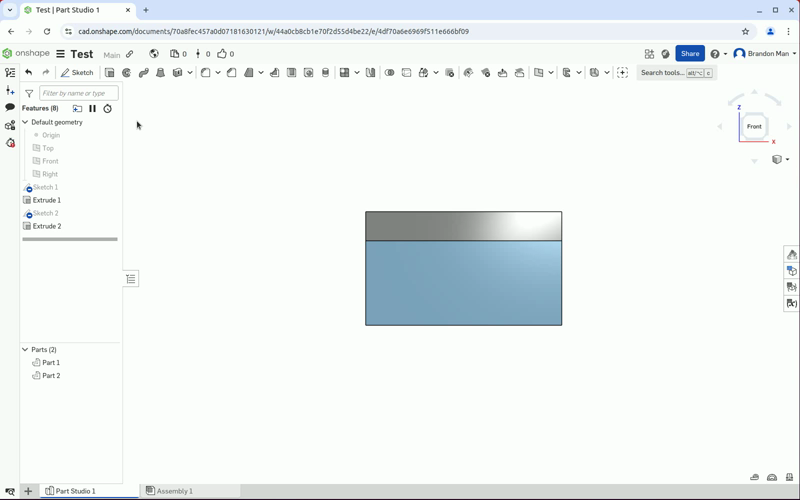
key(shift+h)
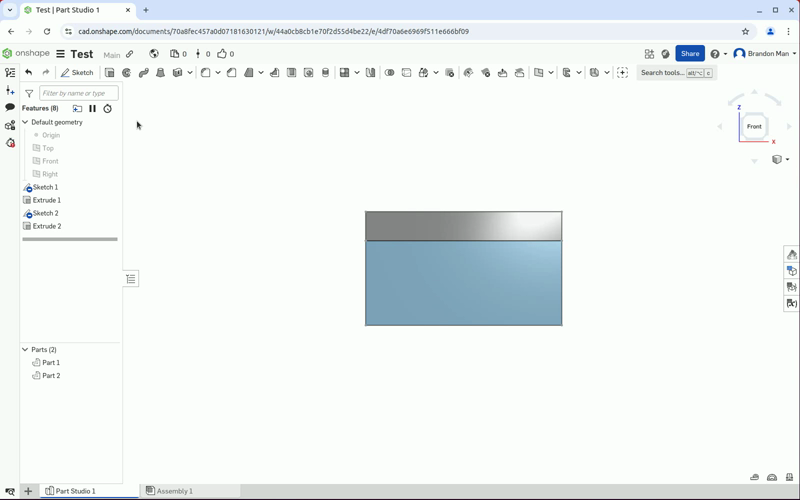
key(shift+7)
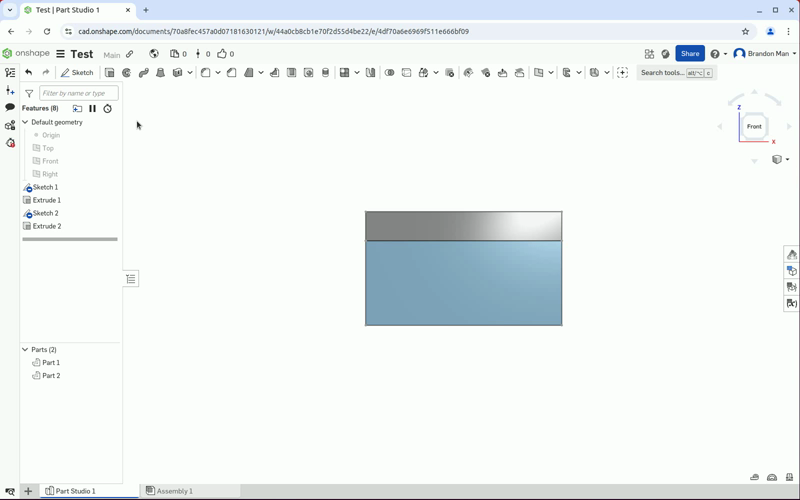
key(left, 2)
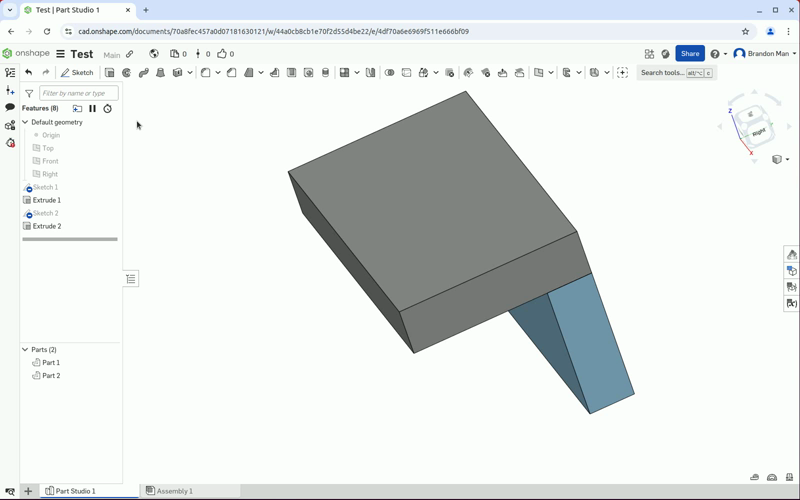
key(down, 2)
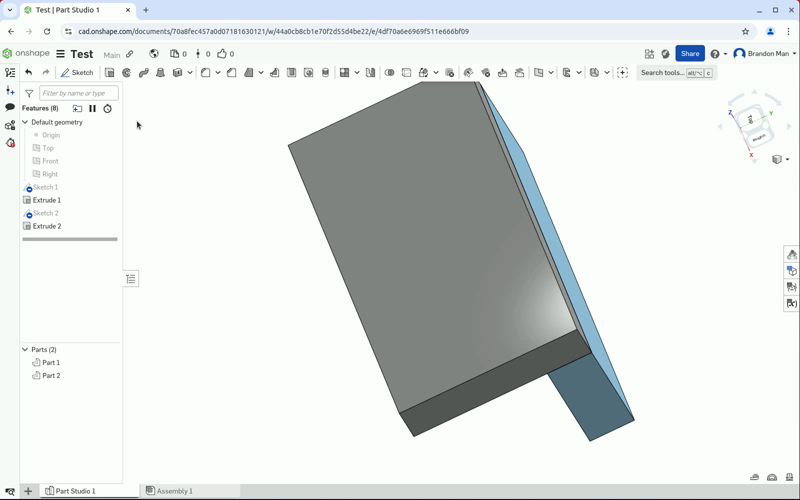
key(up, 2)
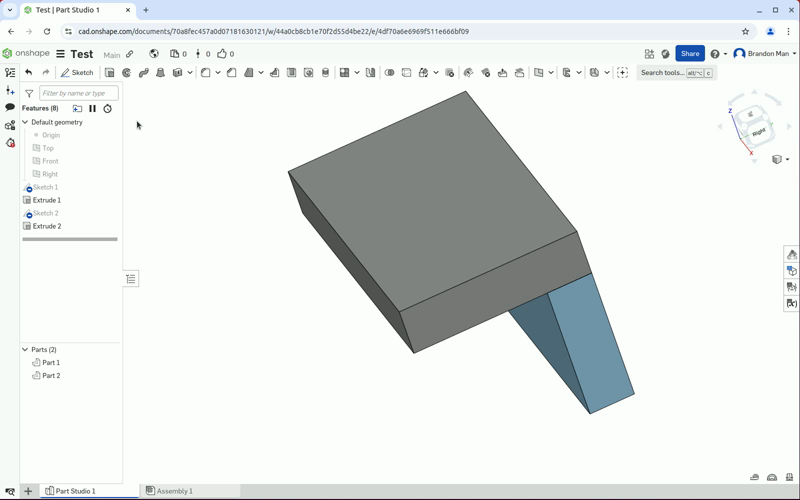
key(right, 2)
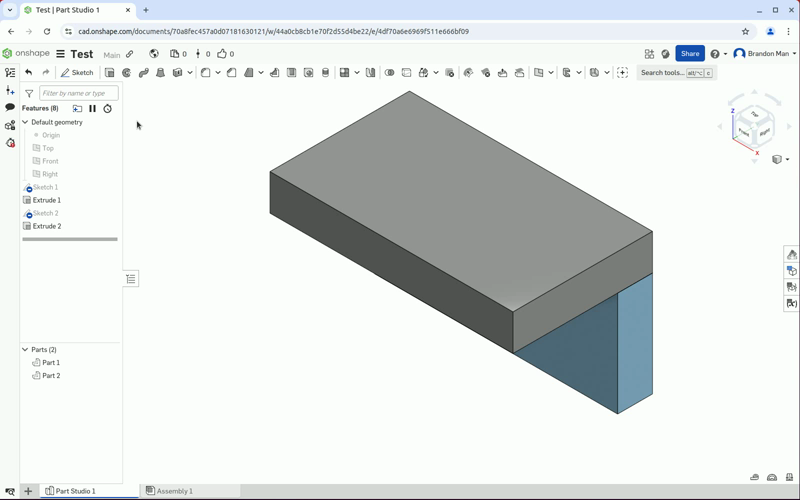
mouse_move(73, 189)
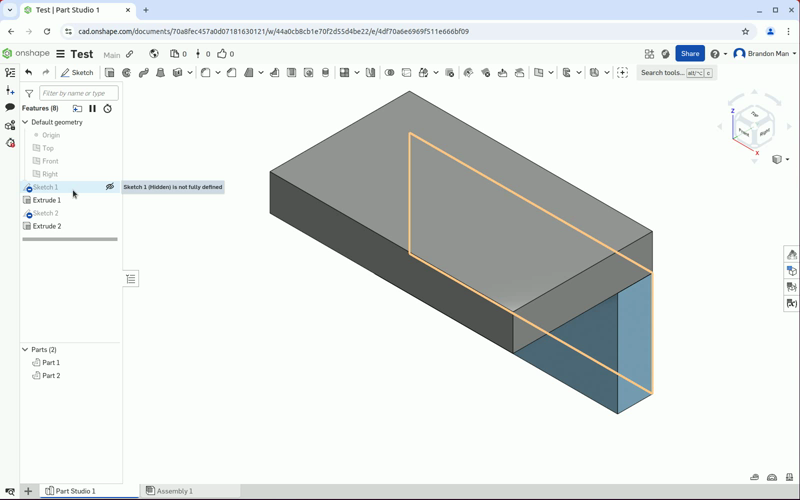
click(73, 189)